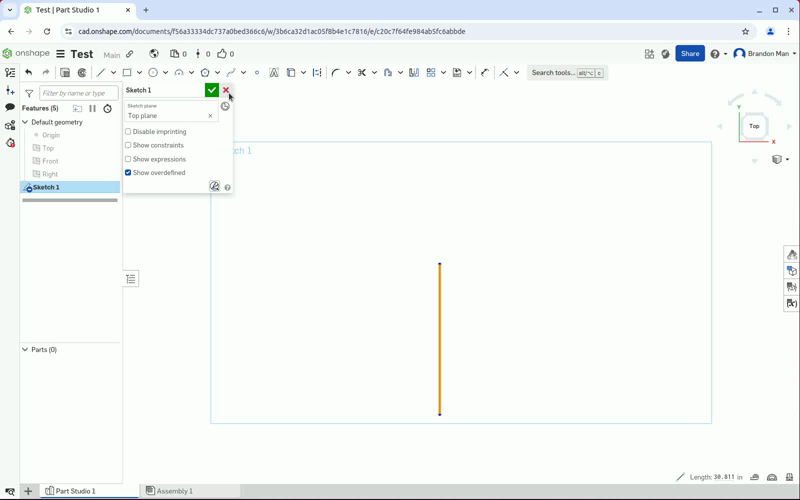
key(shift+h)
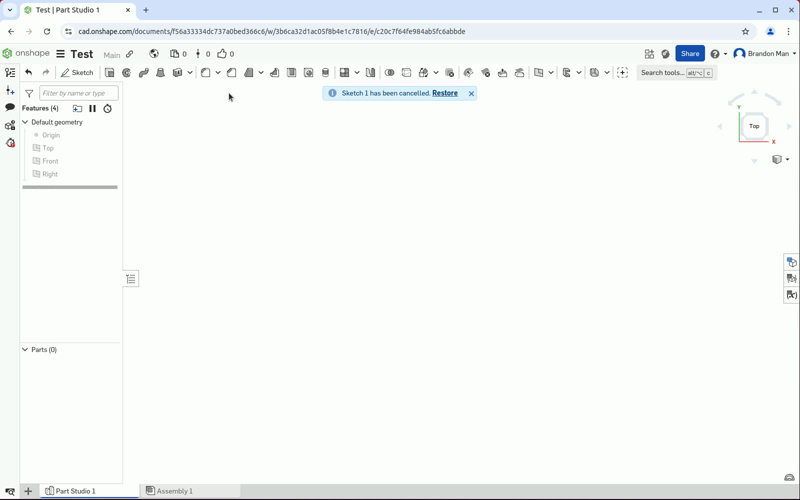
mouse_move(73, 352)
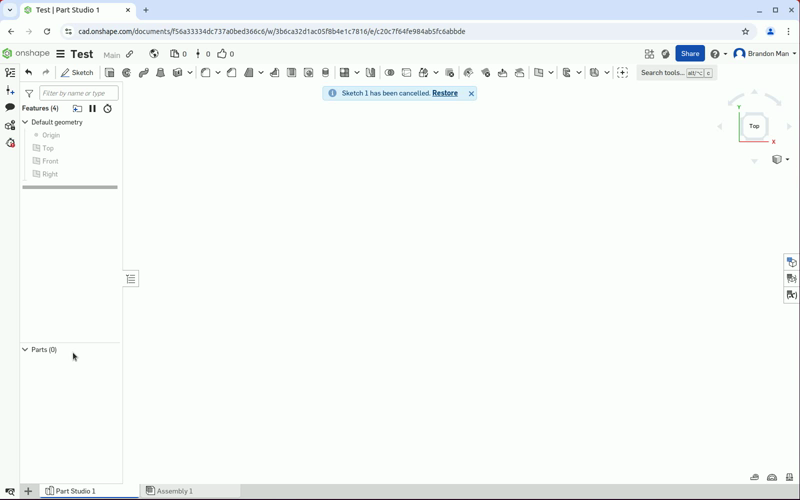
key(y)
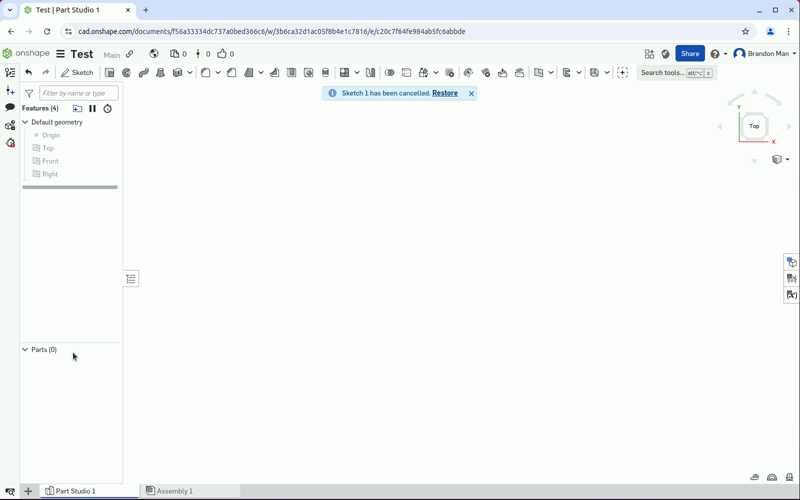
key(shift+p)
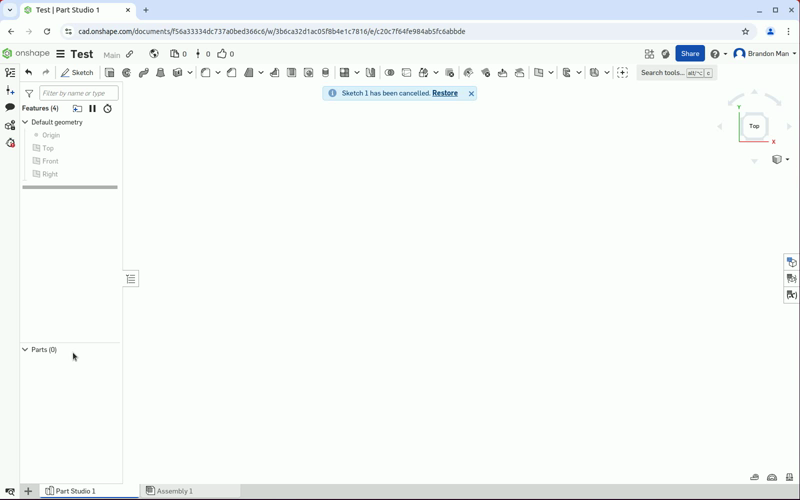
key(space)
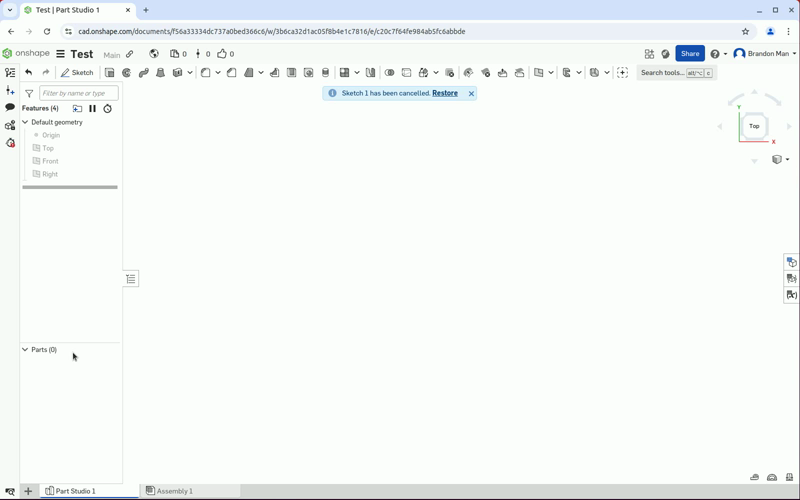
key_down(shift)
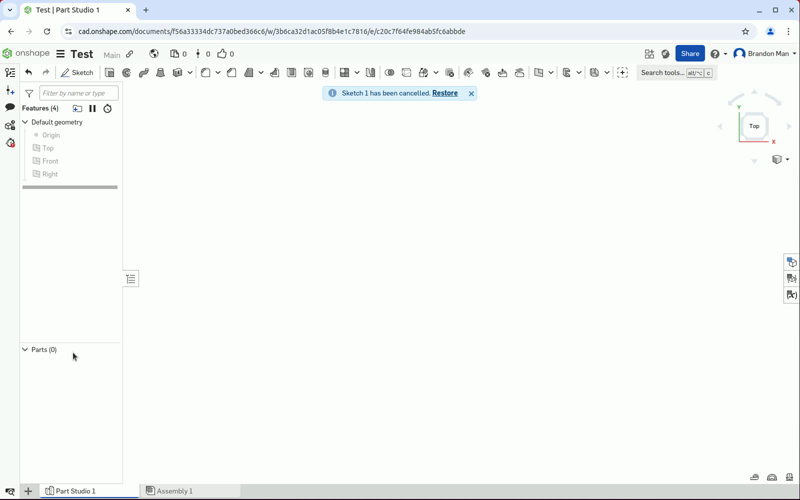
key(up)
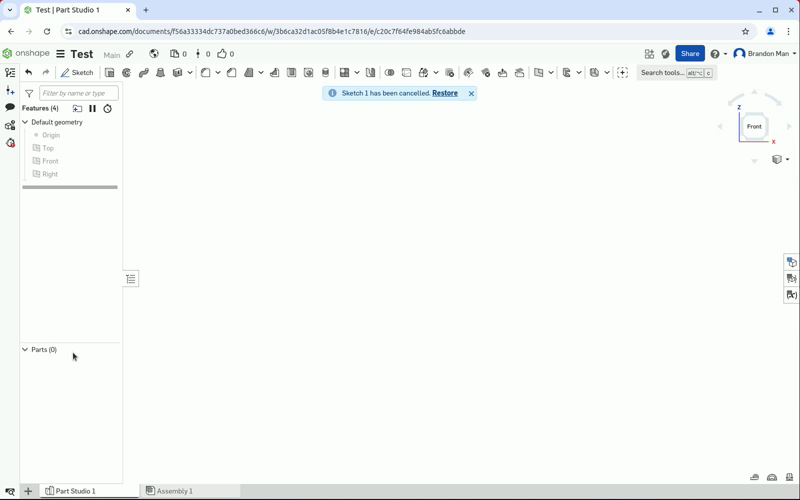
key_up(shift)
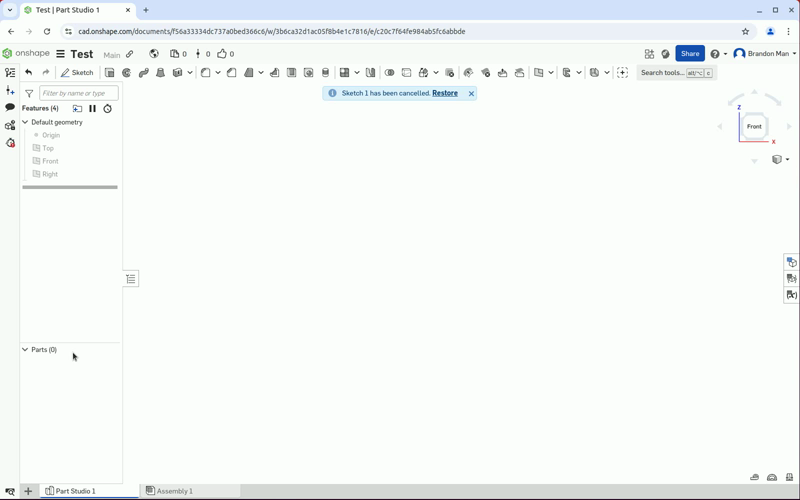
mouse_move(73, 352)
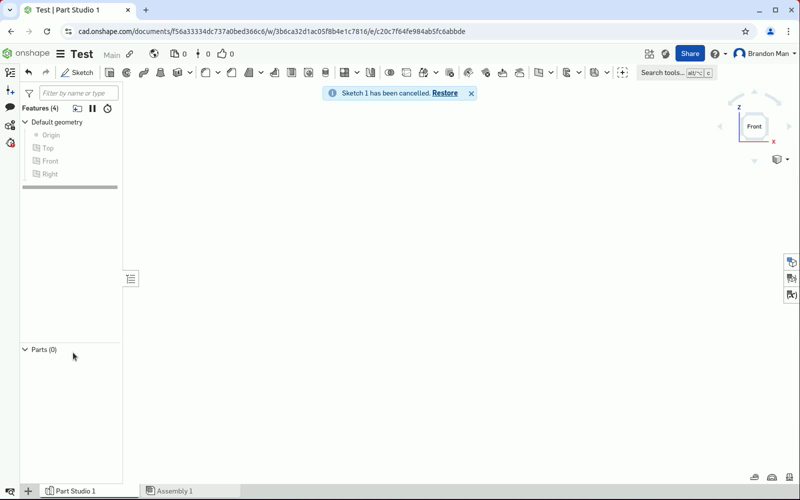
key(shift+y)
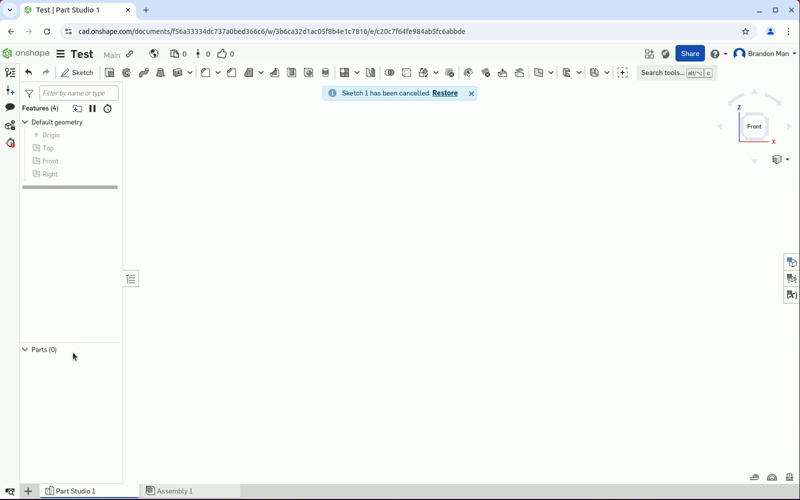
key(shift+s)
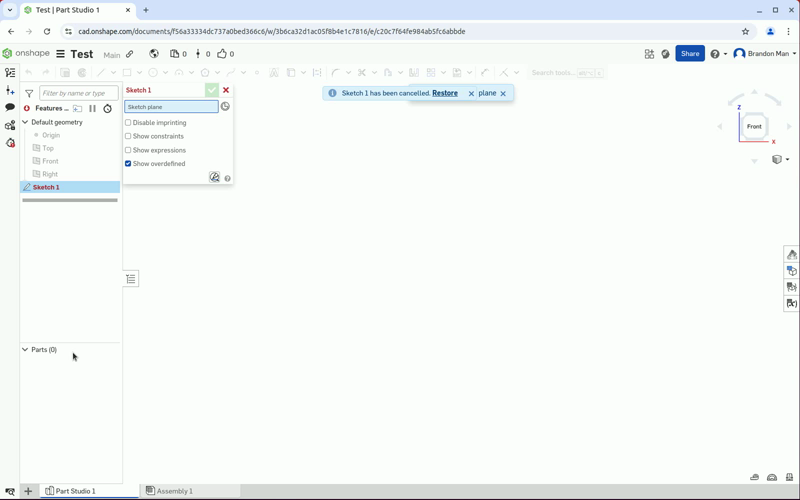
mouse_move(73, 163)
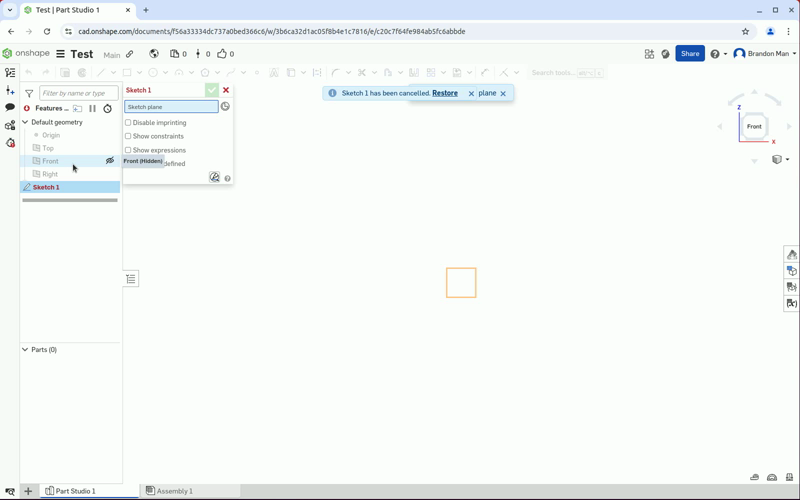
click(73, 163)
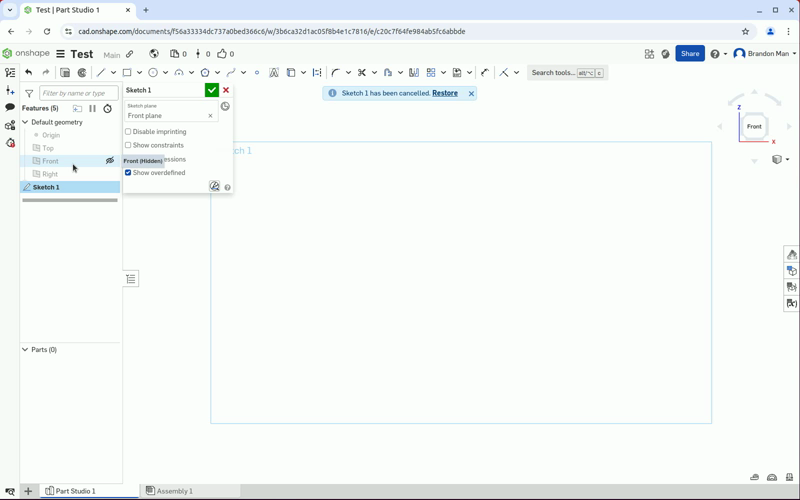
mouse_move(73, 352)
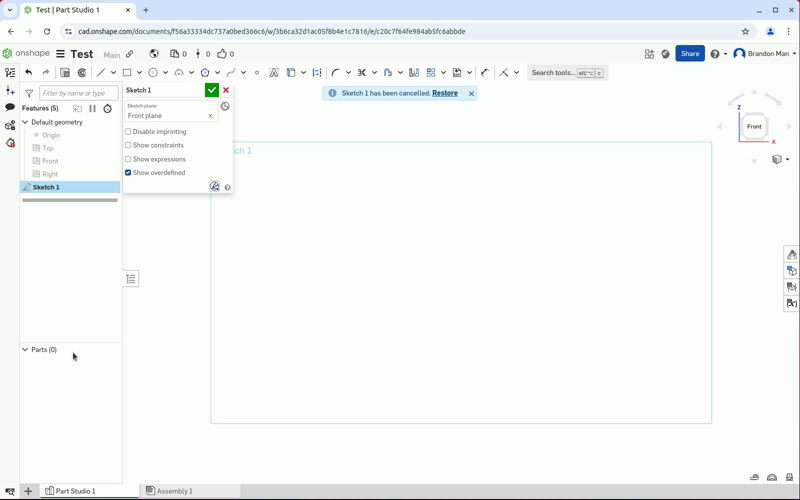
key(y)
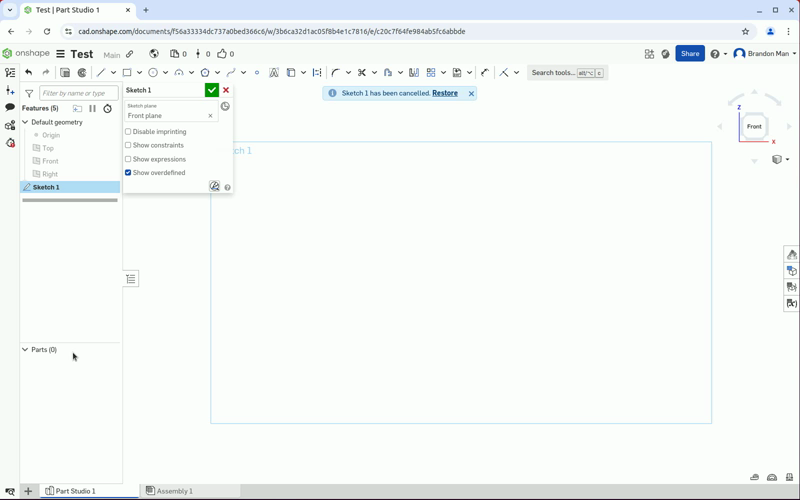
key(l)
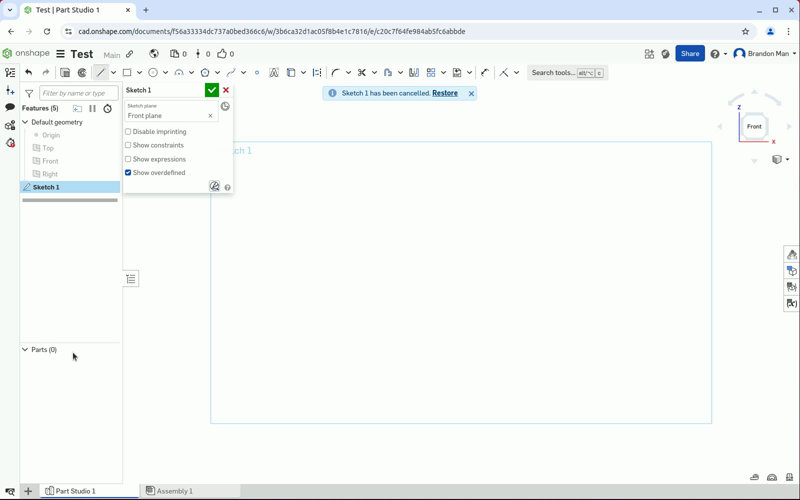
key_down(shift)
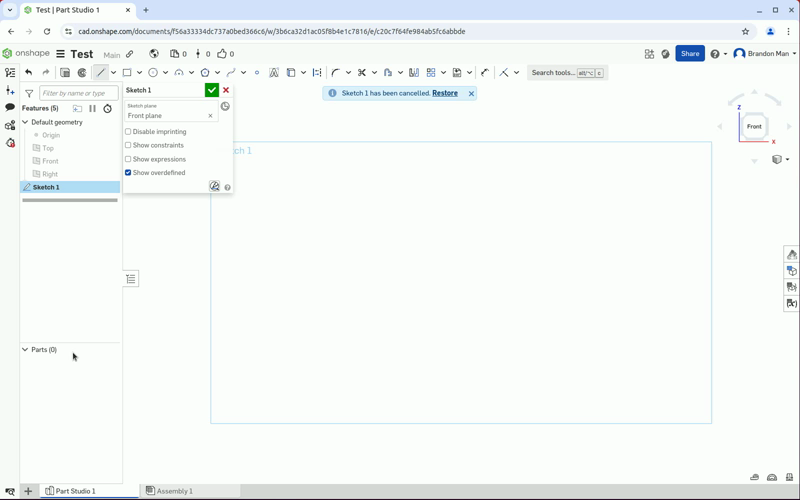
mouse_move(348, 304)
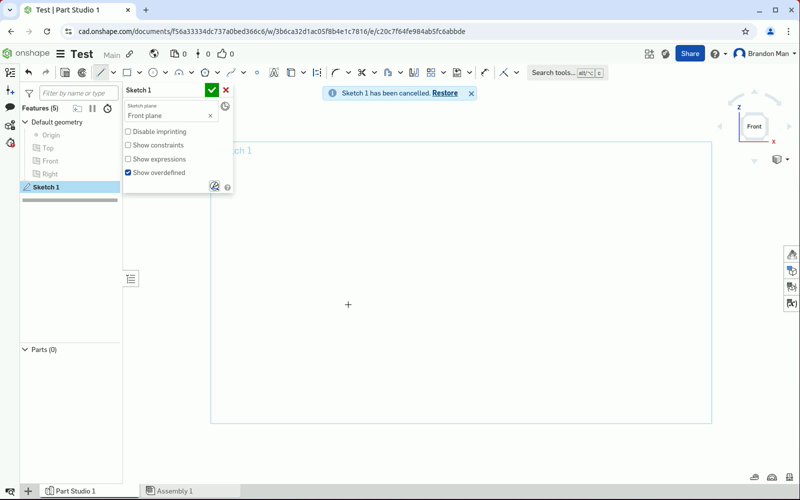
click(348, 304)
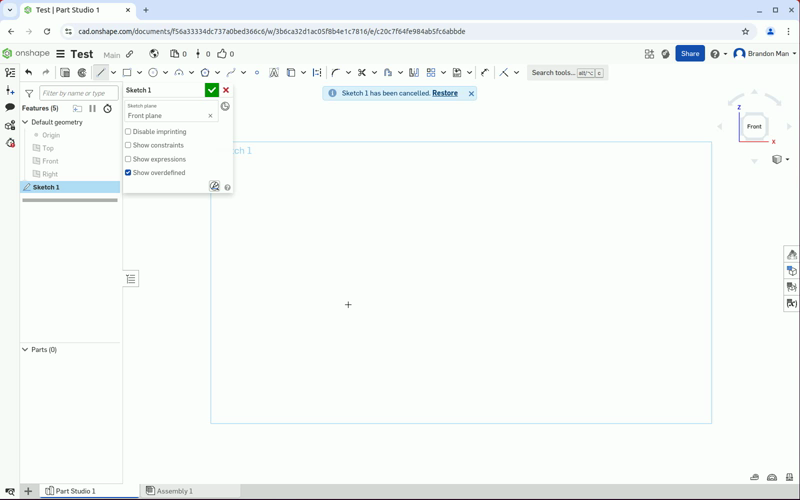
key_up(shift)
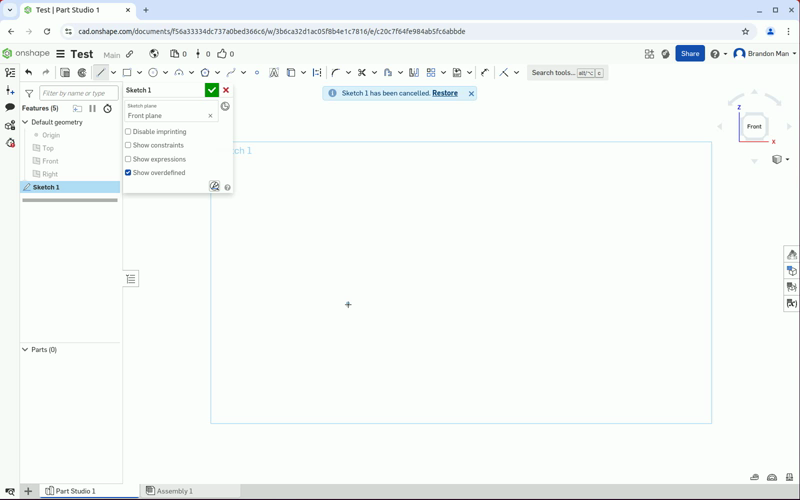
key_down(shift)
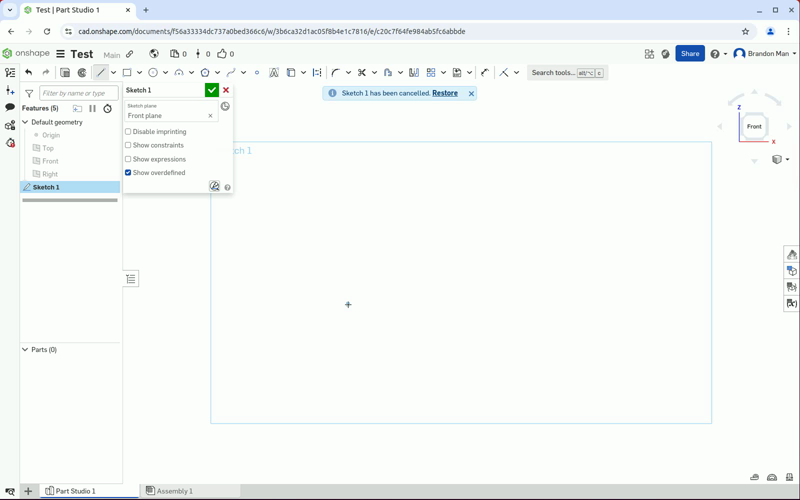
mouse_move(378, 304)
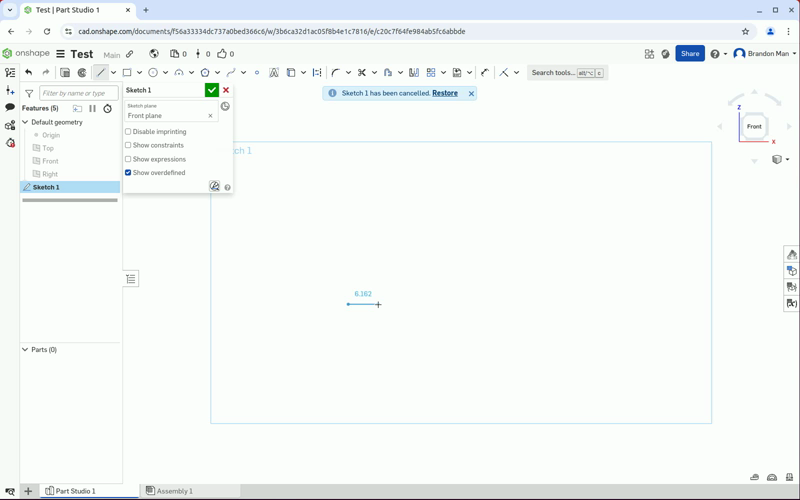
mouse_move(383, 304)
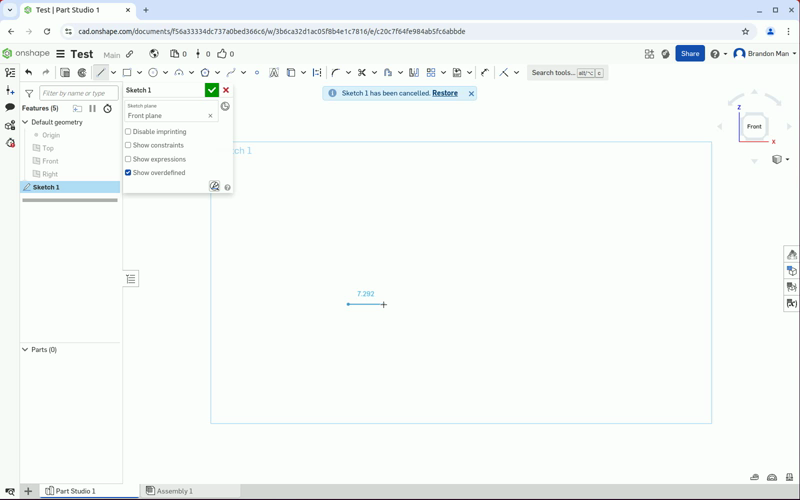
click(383, 304)
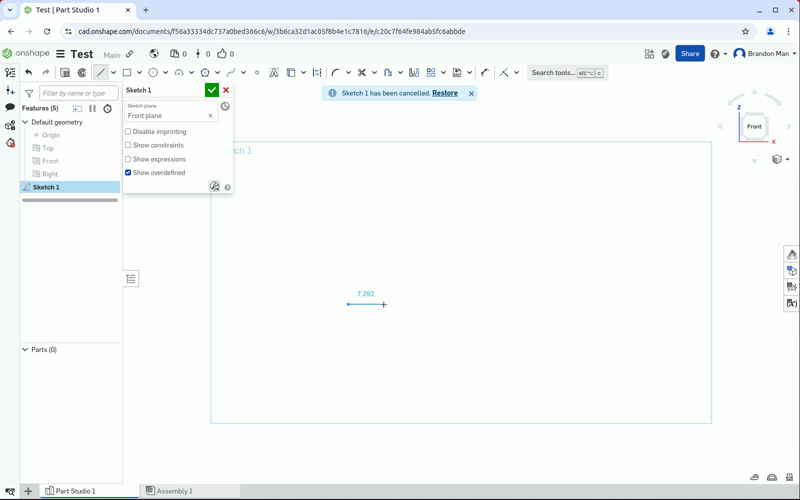
key_up(shift)
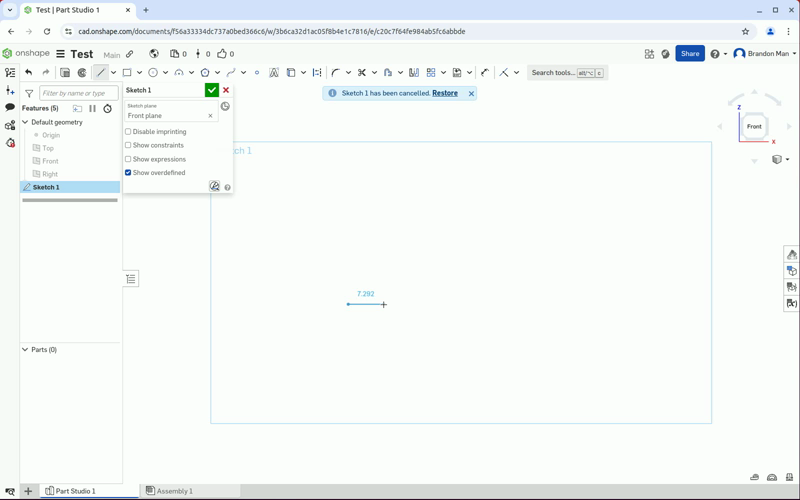
key_down(shift)
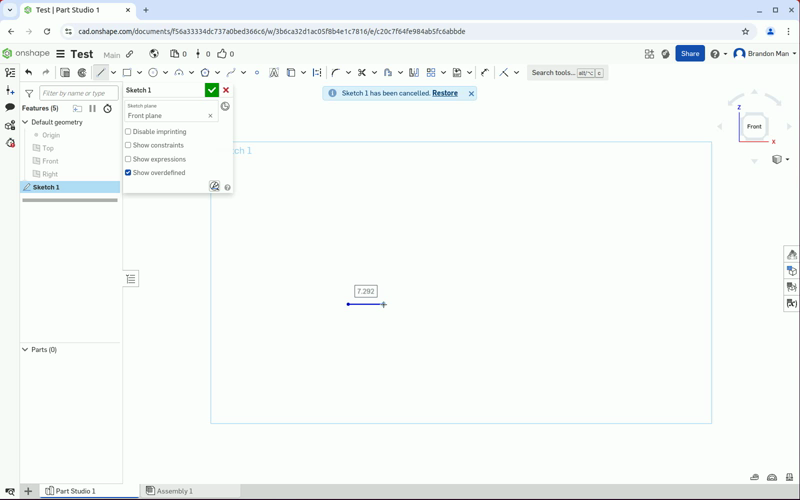
mouse_move(413, 304)
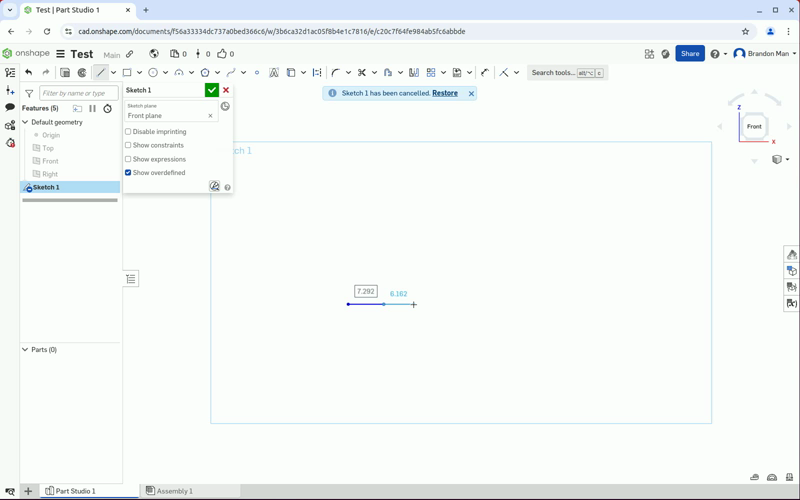
mouse_move(383, 311)
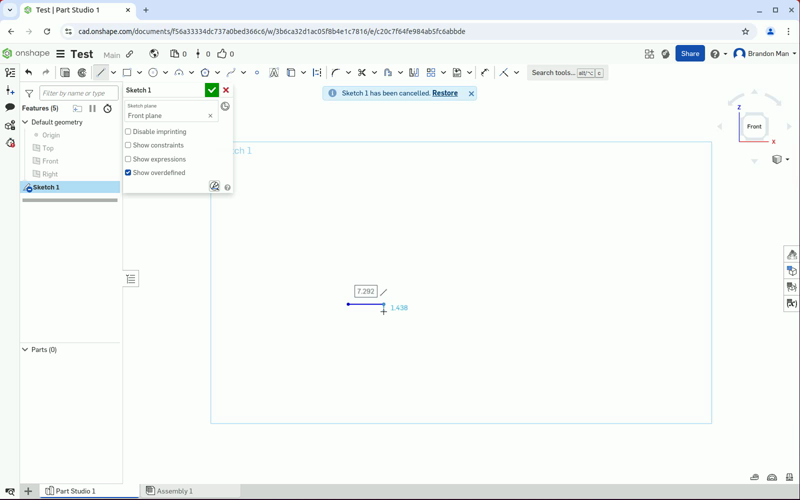
scroll(6)
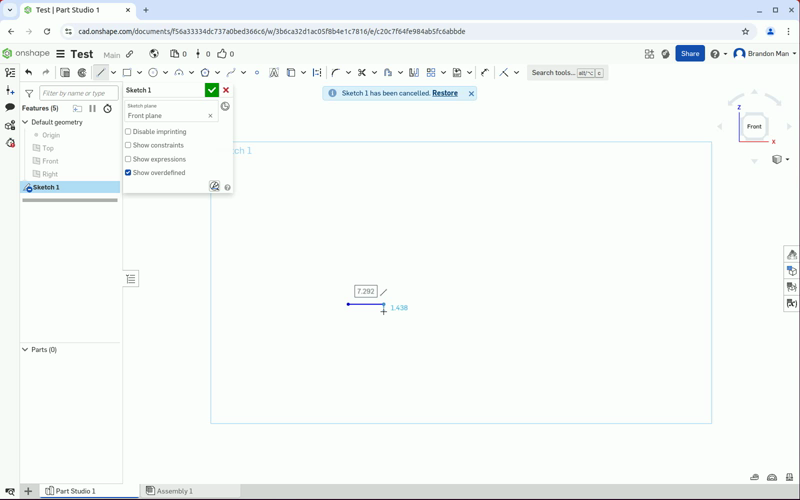
scroll(6)
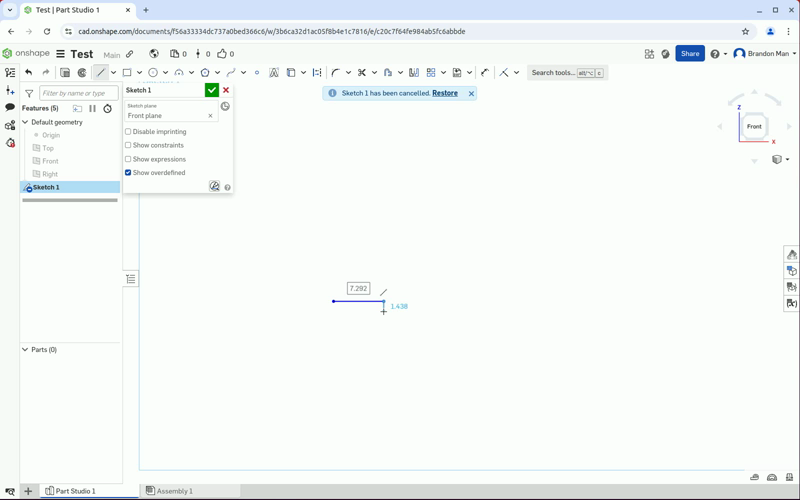
scroll(6)
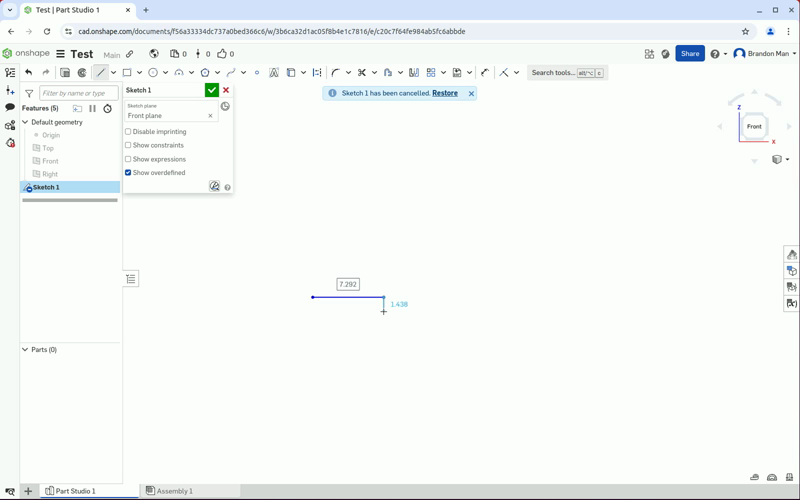
scroll(6)
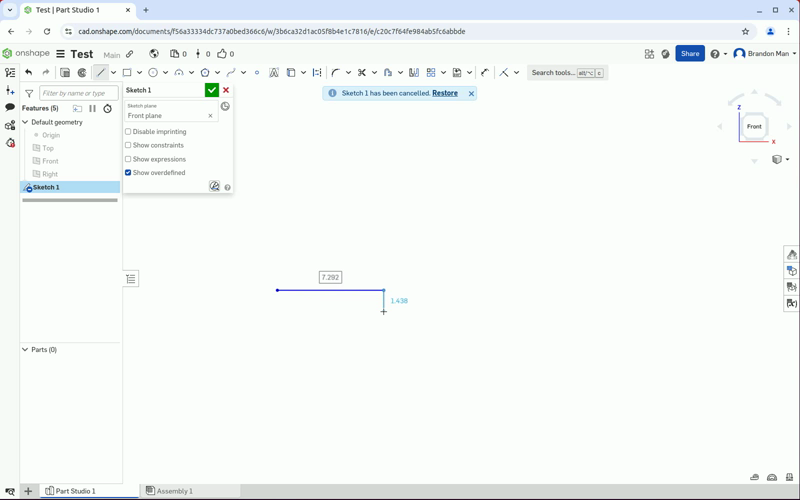
scroll(6)
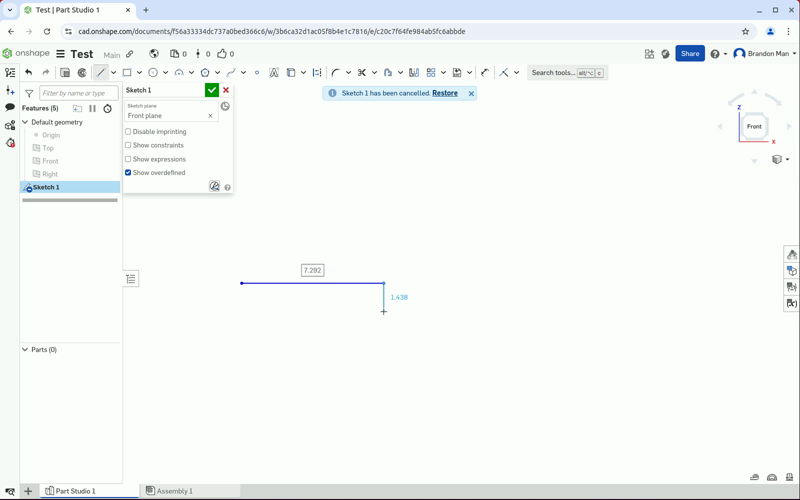
scroll(6)
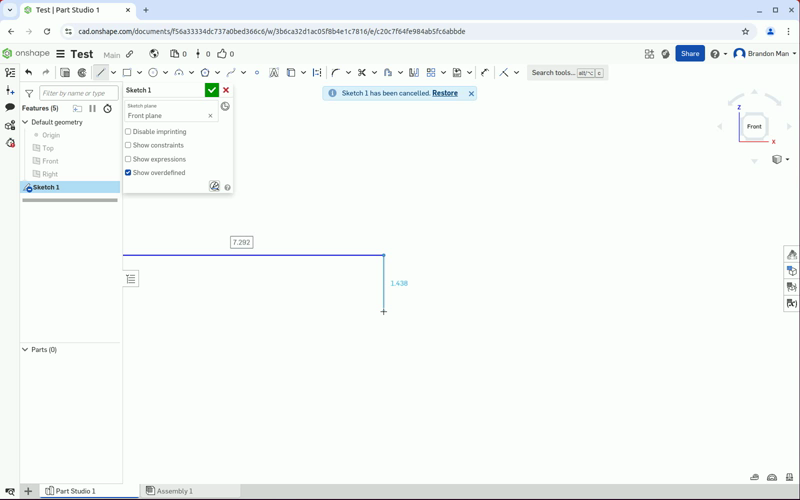
scroll(6)
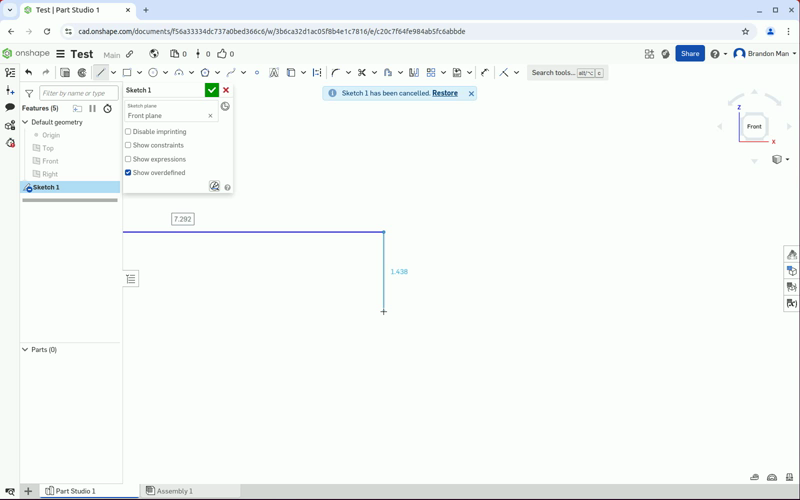
click(383, 311)
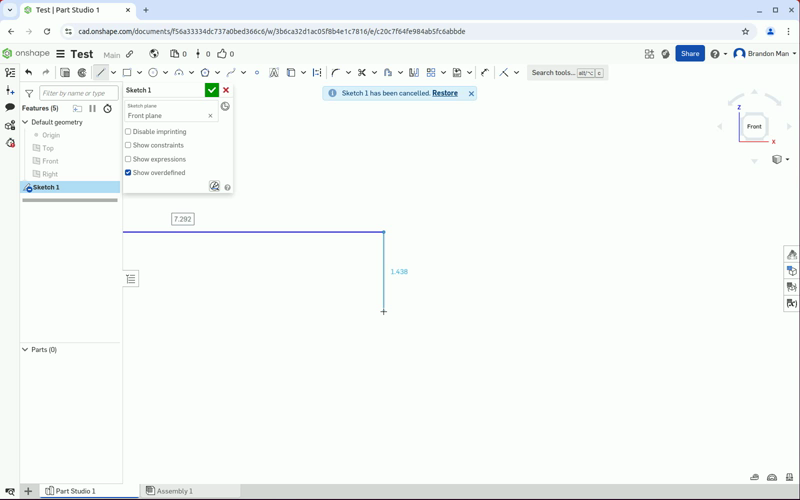
scroll(-6)
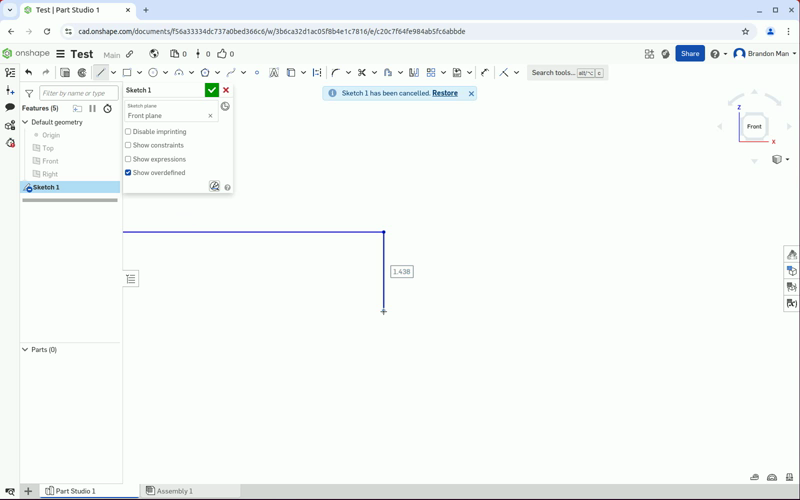
scroll(-6)
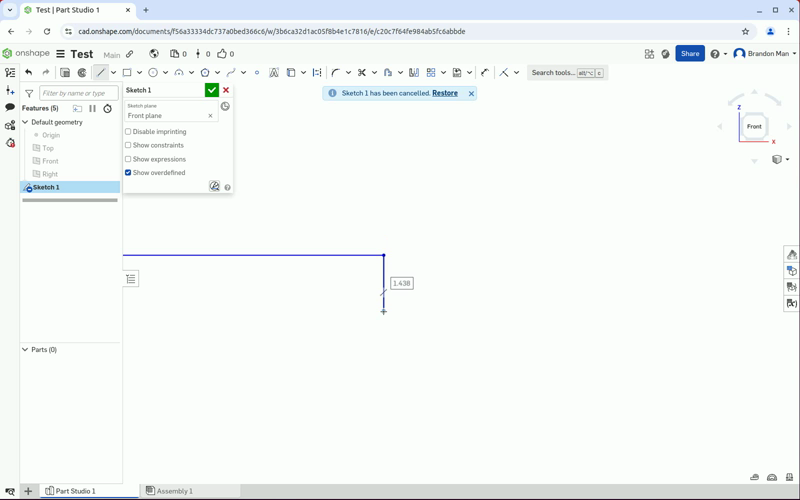
scroll(-6)
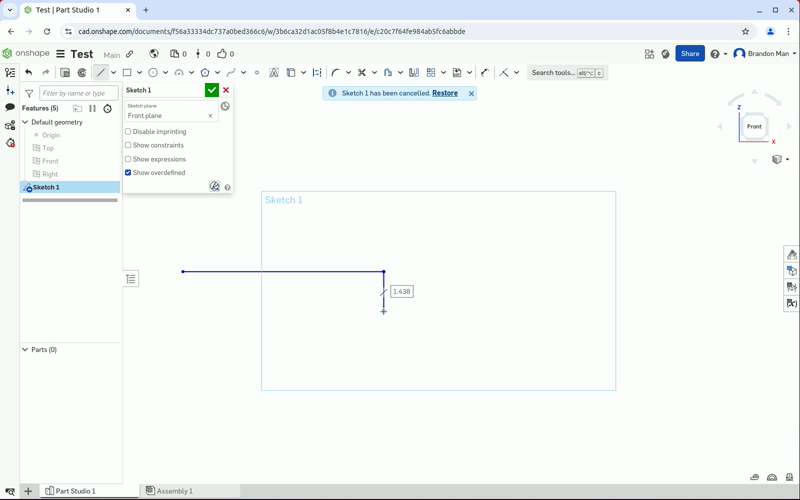
scroll(-6)
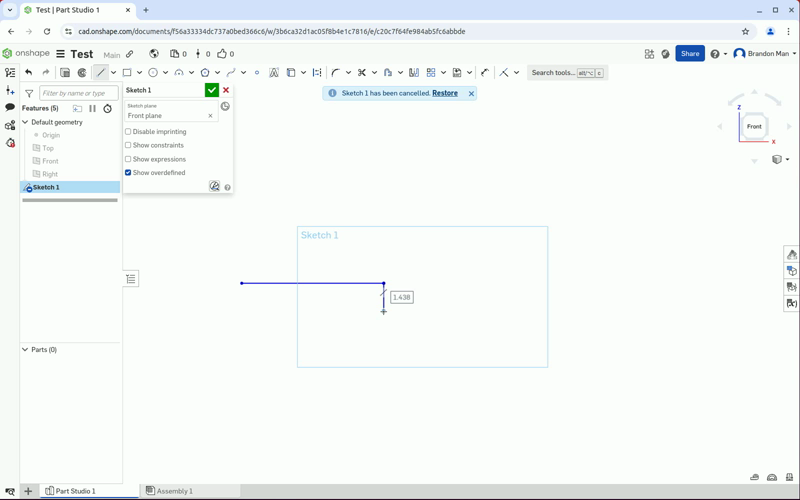
scroll(-6)
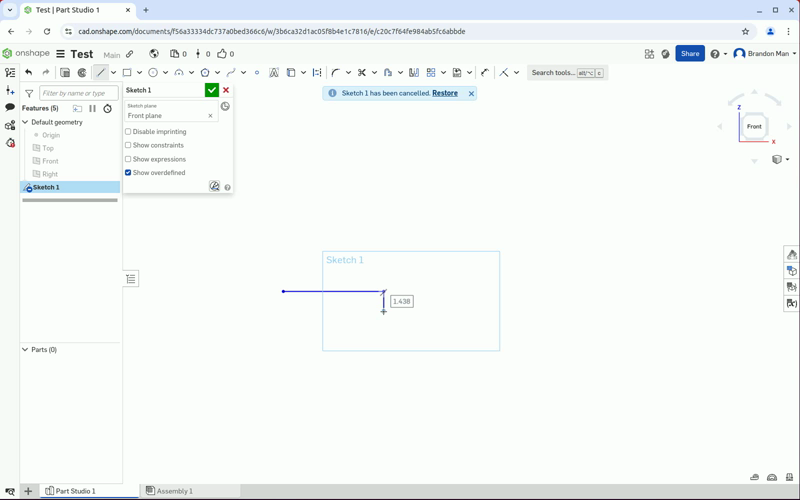
scroll(-6)
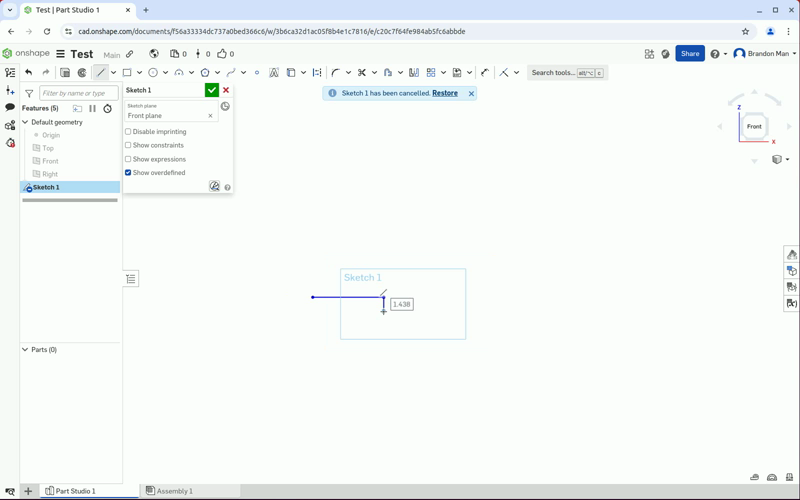
scroll(-6)
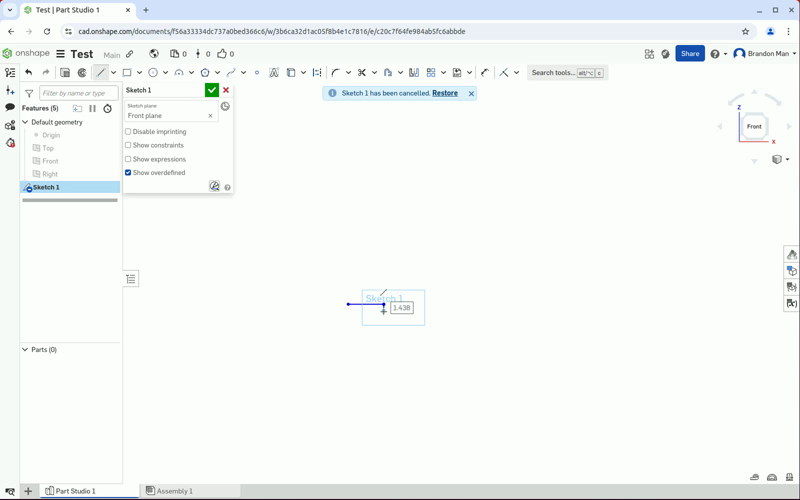
key_up(shift)
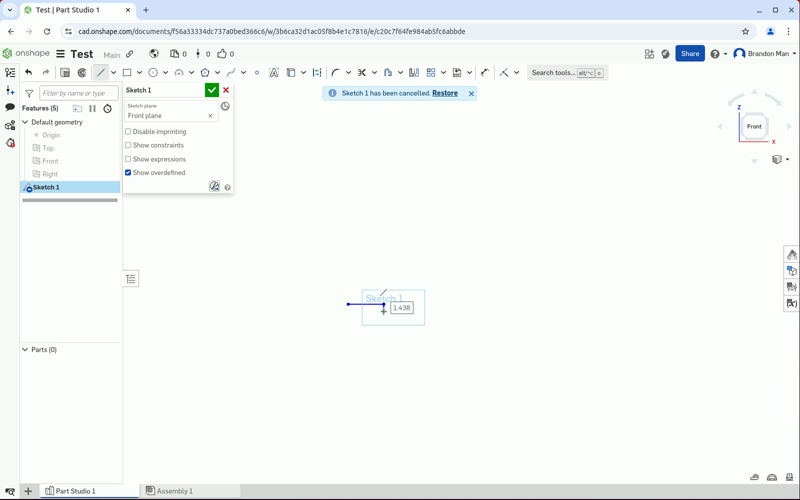
key_down(shift)
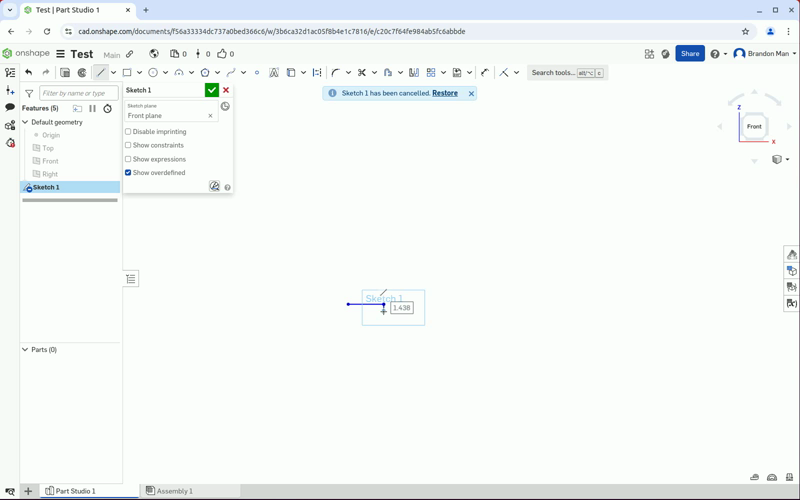
mouse_move(413, 311)
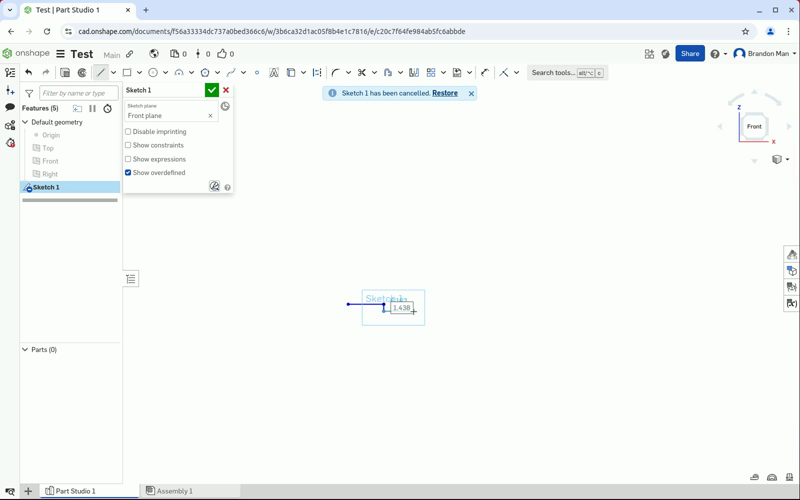
mouse_move(410, 311)
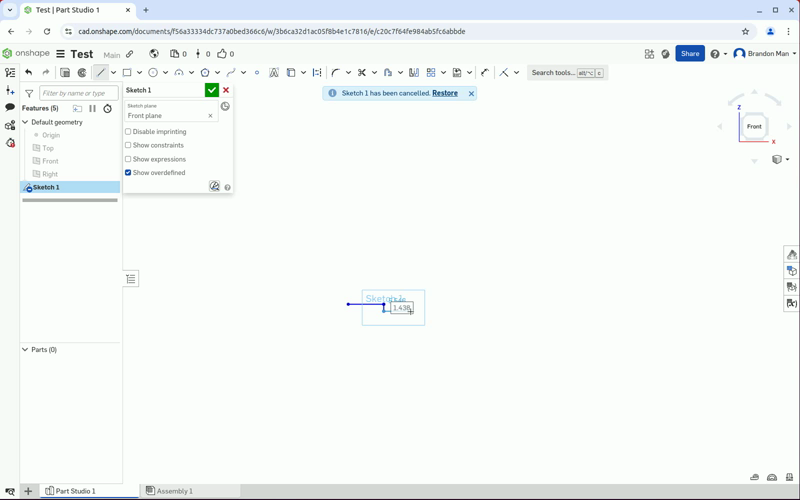
click(410, 311)
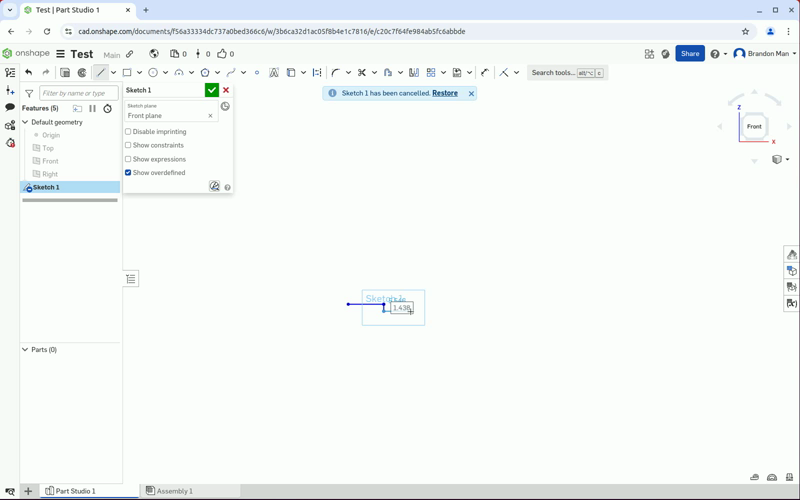
key_up(shift)
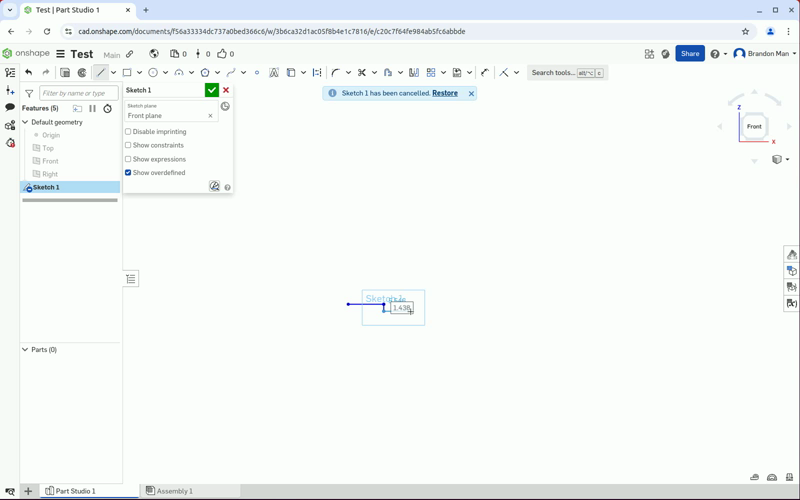
key_down(shift)
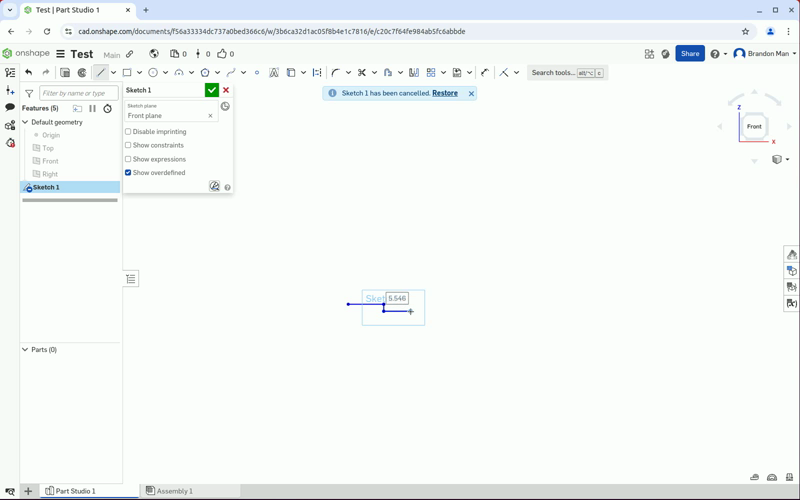
mouse_move(440, 311)
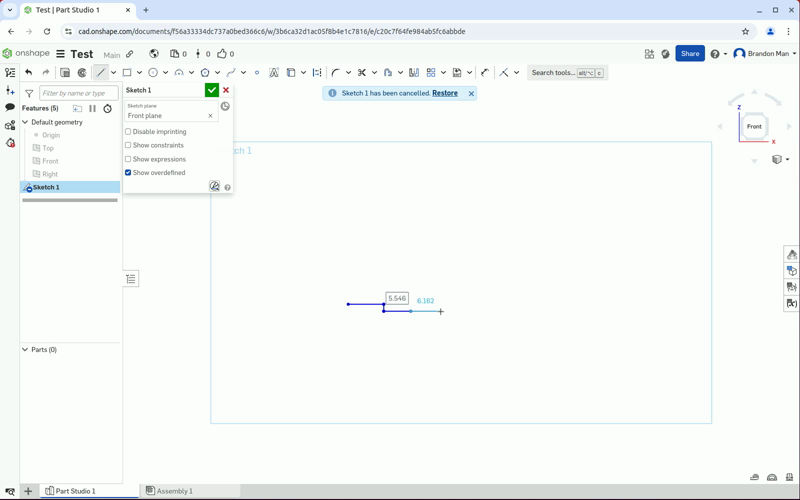
mouse_move(410, 304)
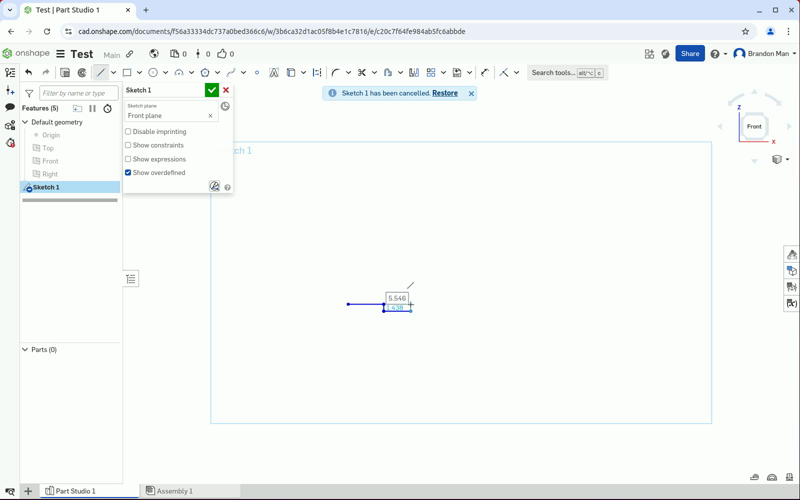
scroll(6)
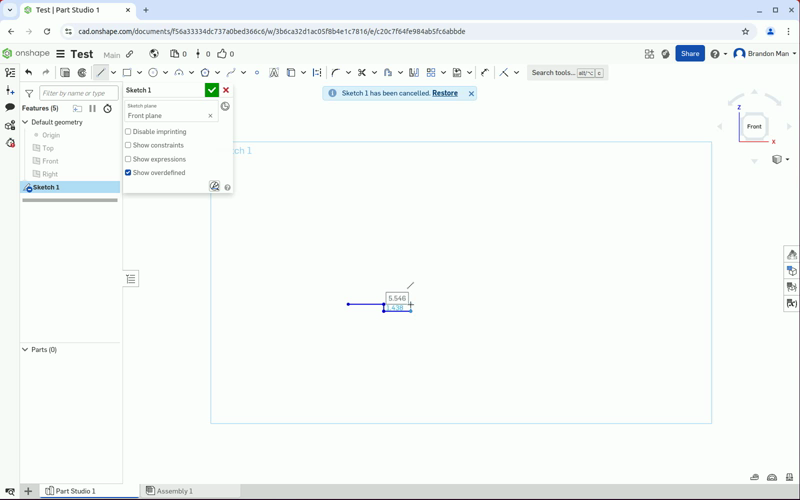
scroll(6)
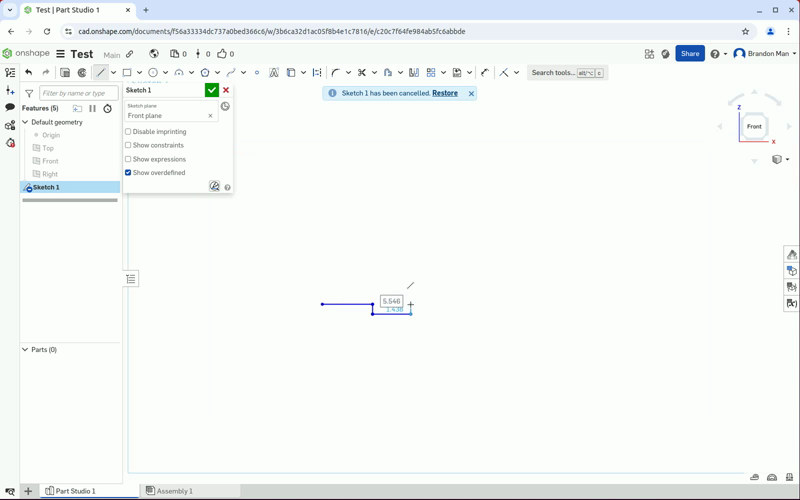
scroll(6)
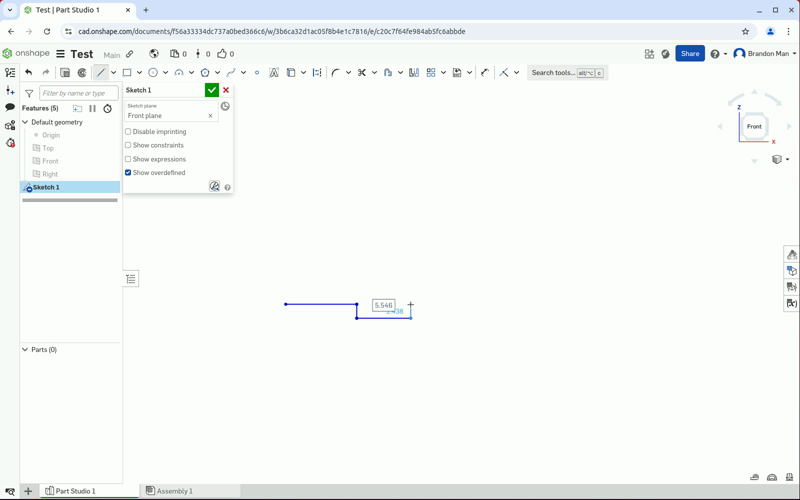
scroll(6)
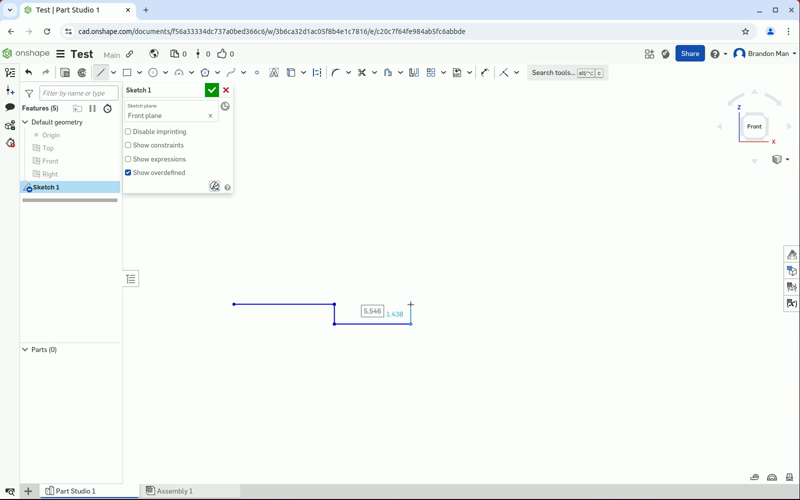
scroll(6)
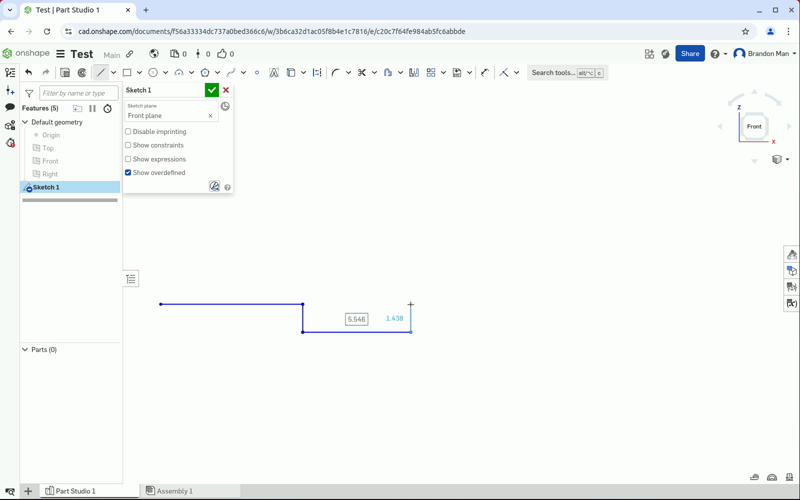
scroll(6)
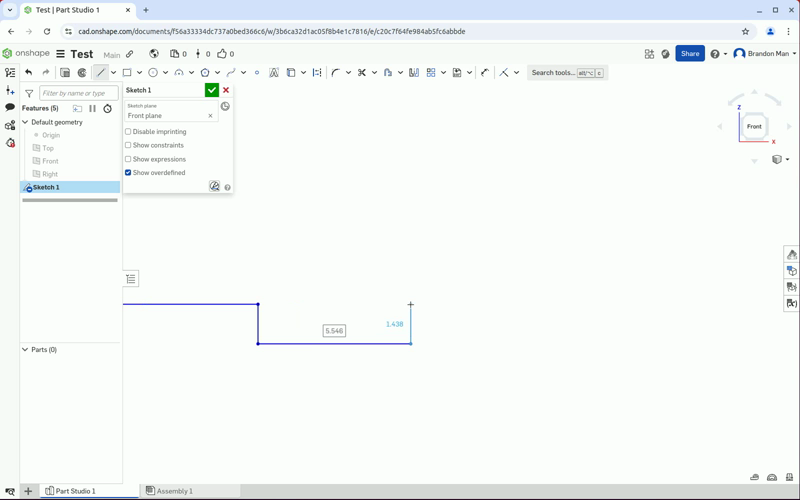
scroll(6)
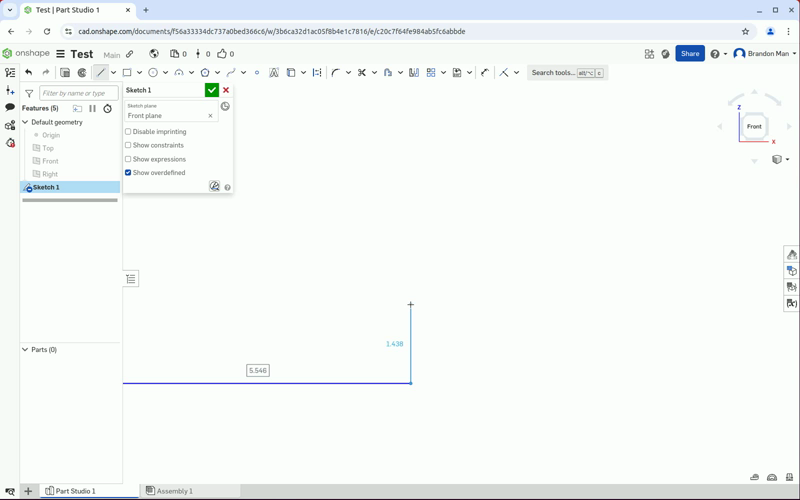
click(410, 304)
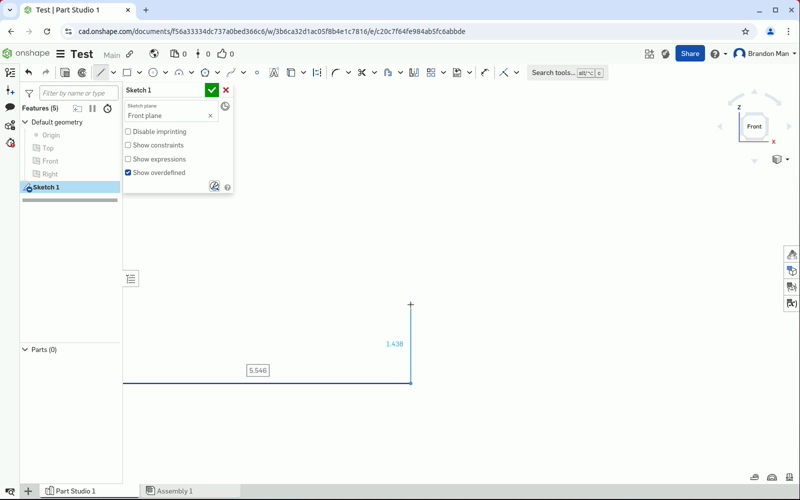
scroll(-6)
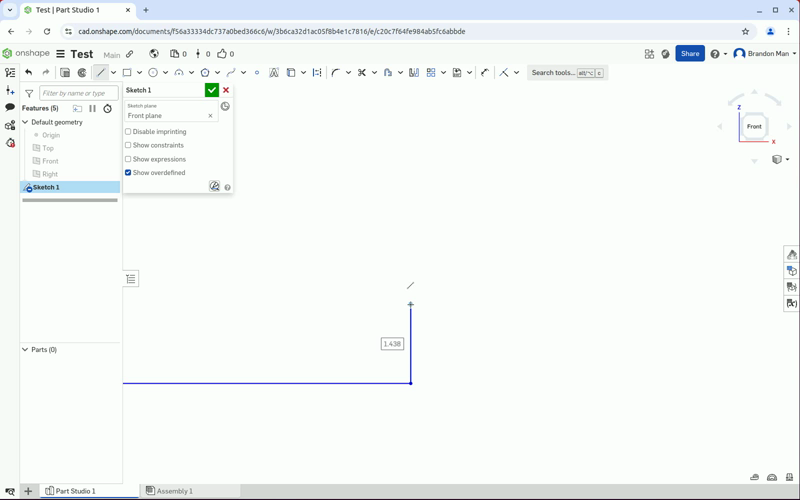
scroll(-6)
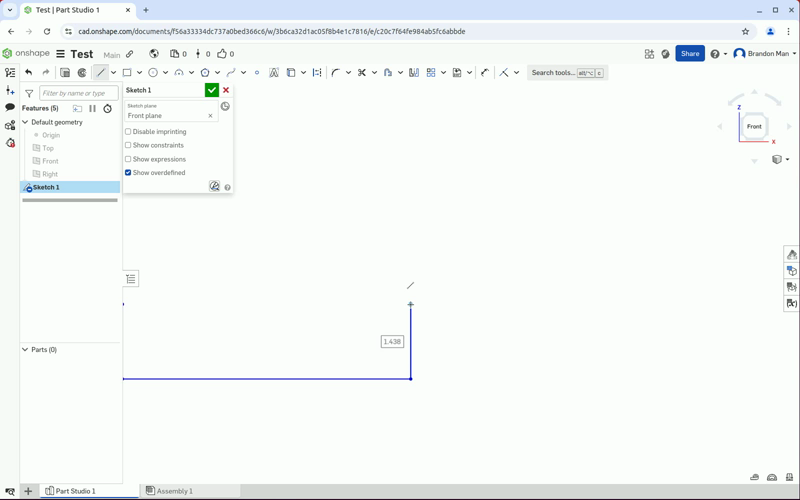
scroll(-6)
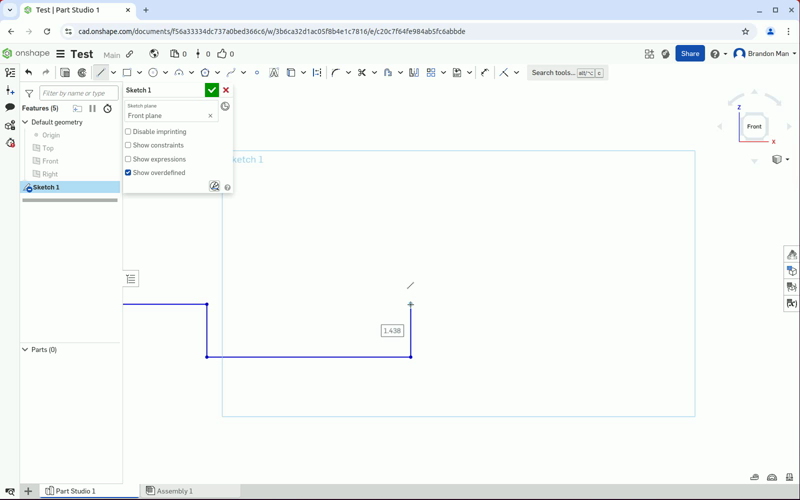
scroll(-6)
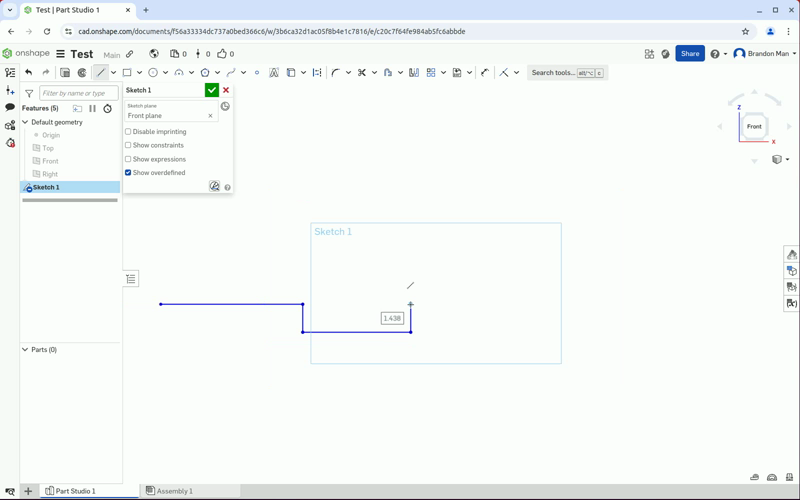
scroll(-6)
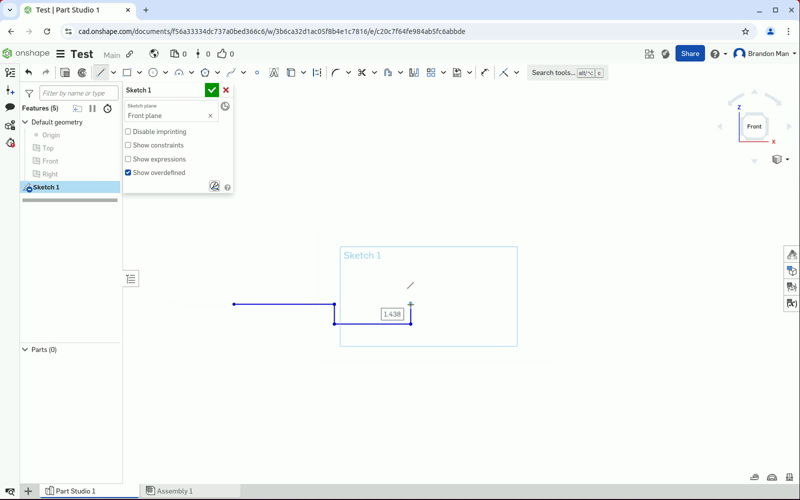
scroll(-6)
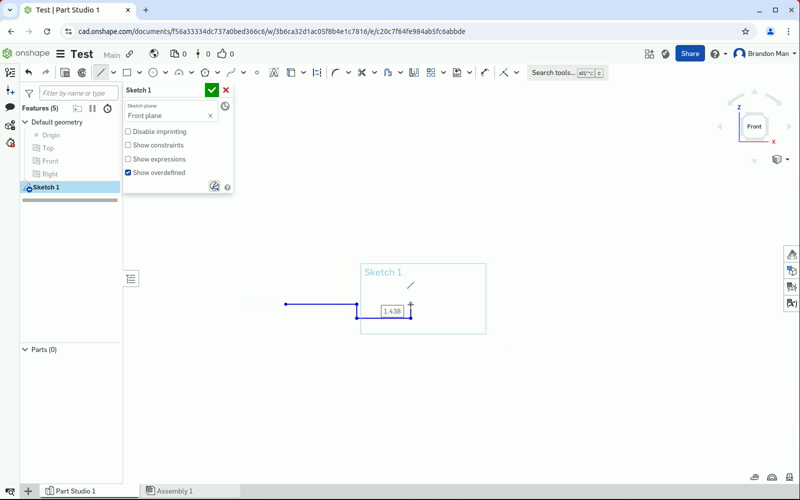
scroll(-6)
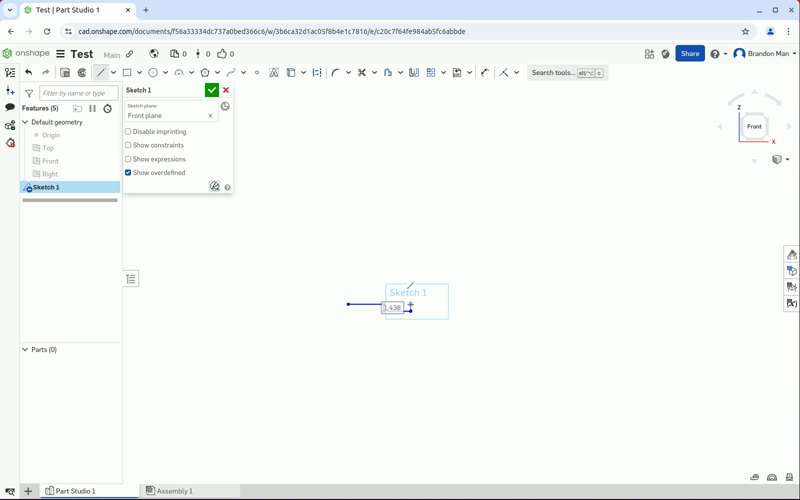
key_up(shift)
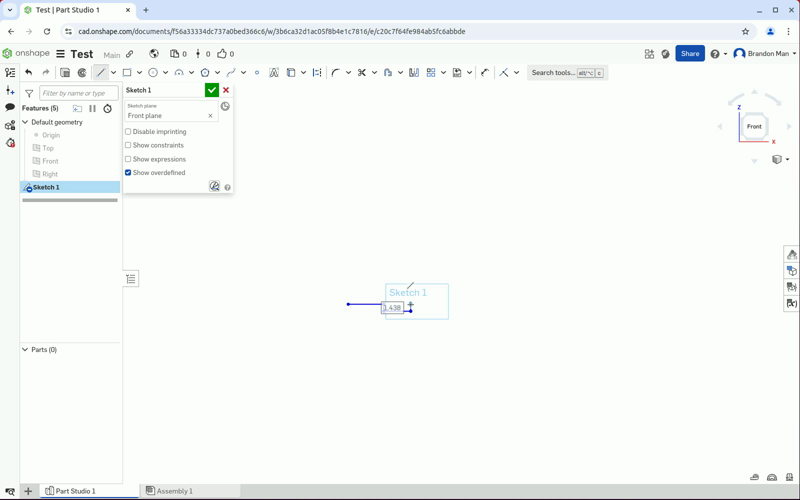
key_down(shift)
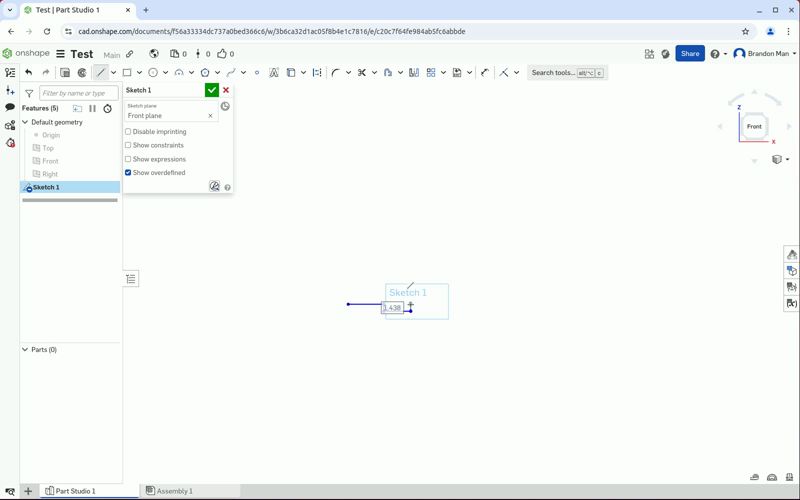
mouse_move(440, 304)
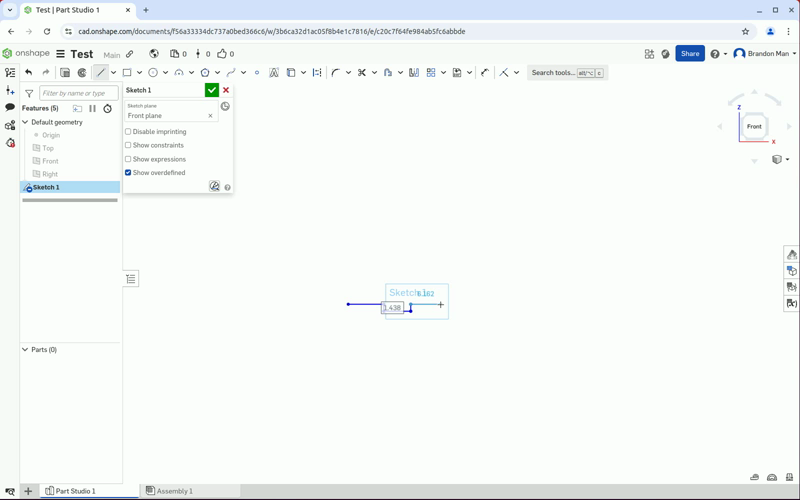
mouse_move(460, 304)
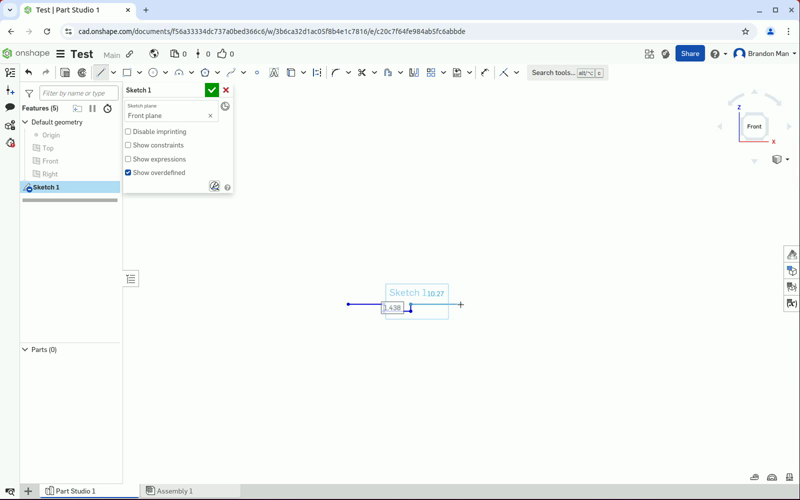
click(460, 304)
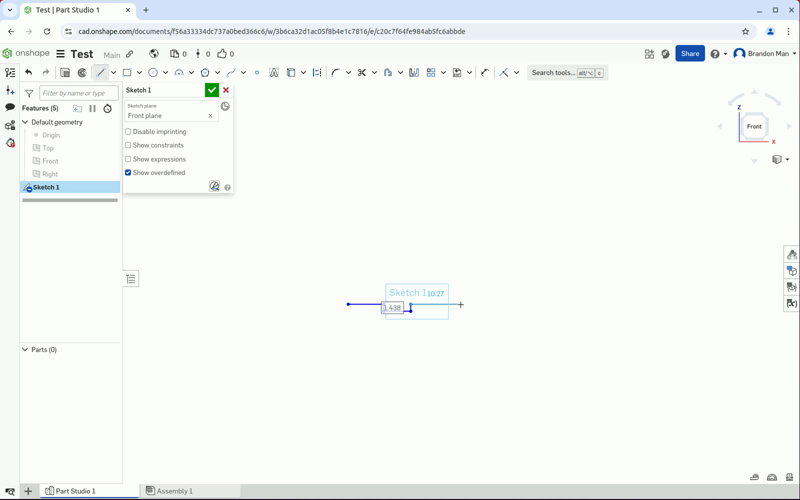
key_up(shift)
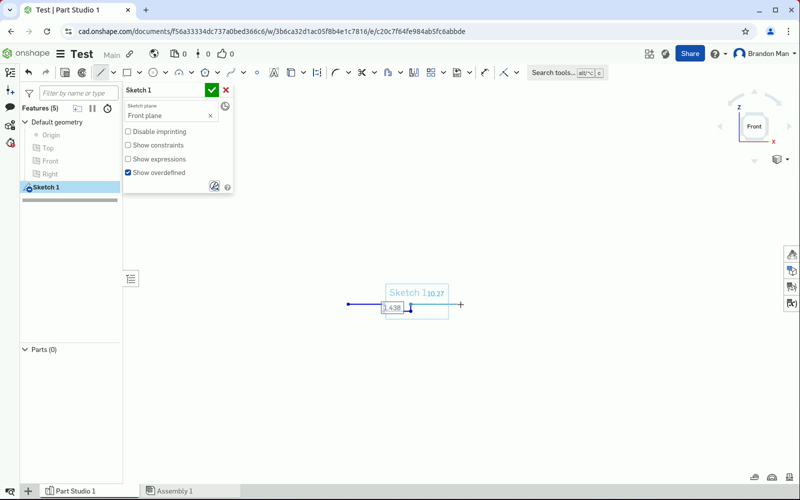
key_down(shift)
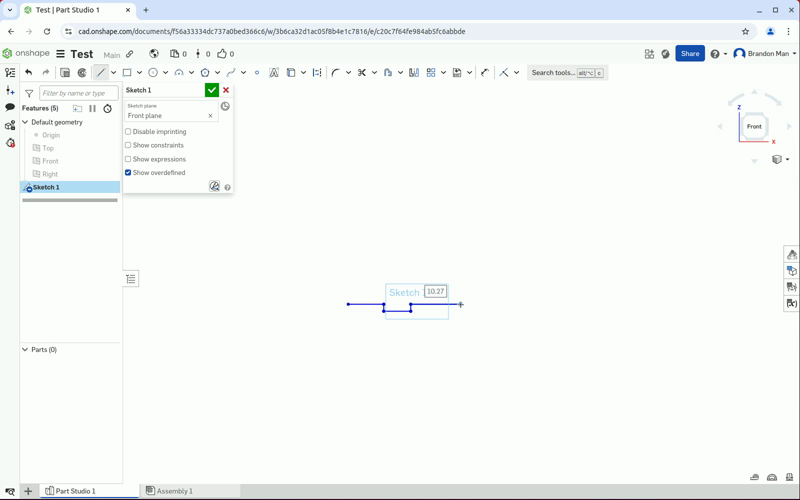
mouse_move(490, 304)
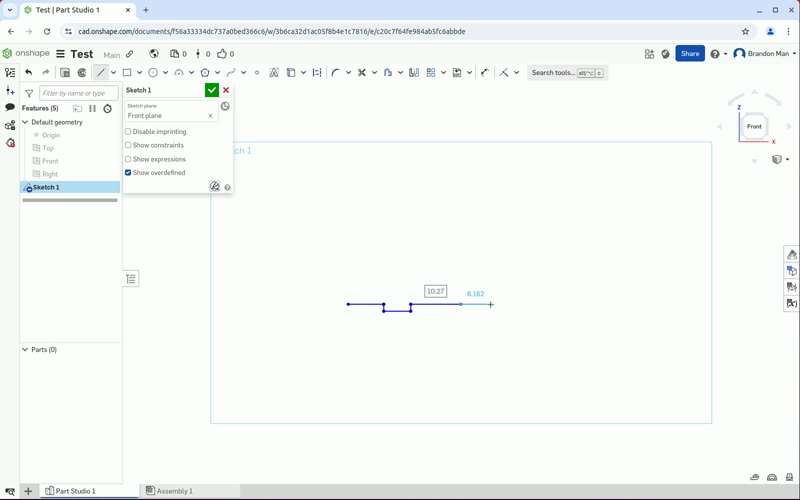
mouse_move(460, 282)
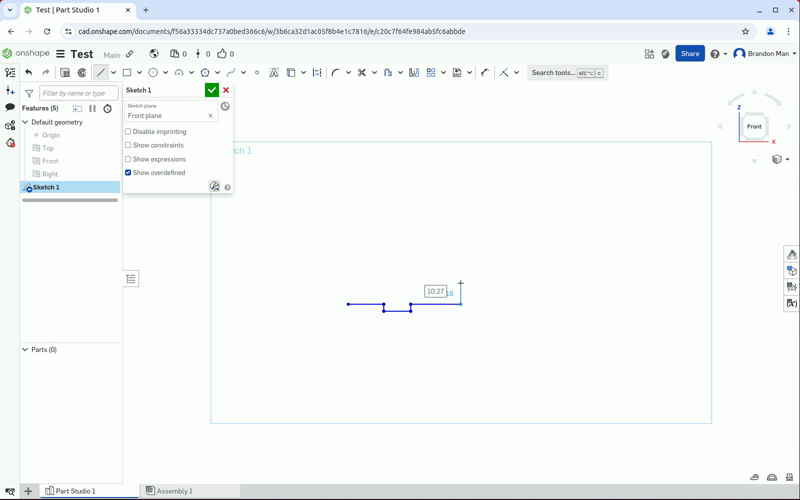
click(460, 282)
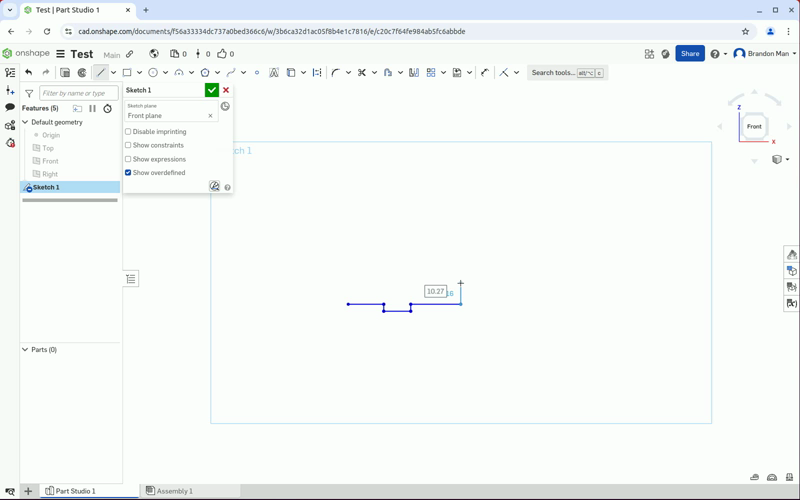
key_up(shift)
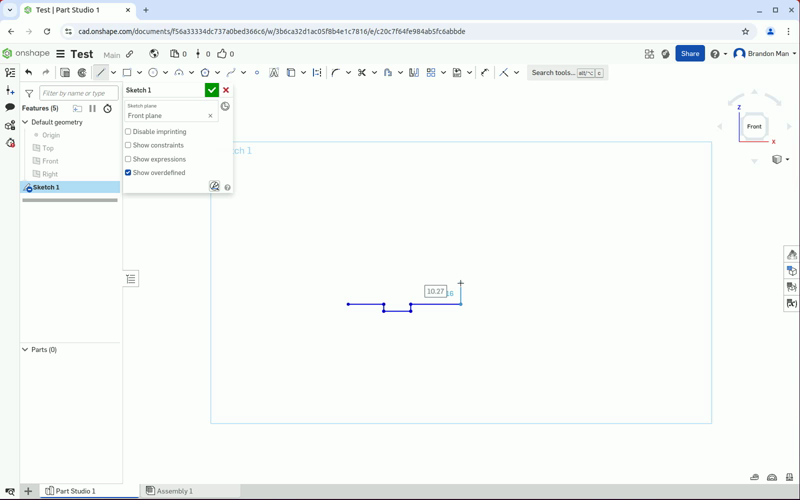
key_down(shift)
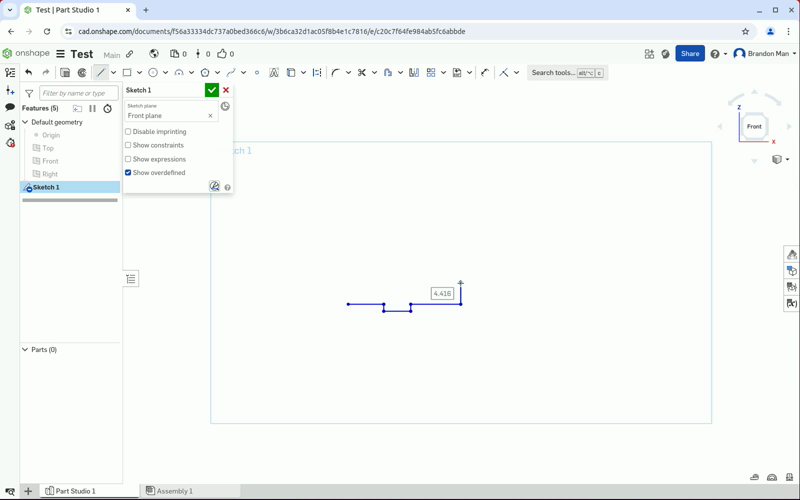
mouse_move(348, 282)
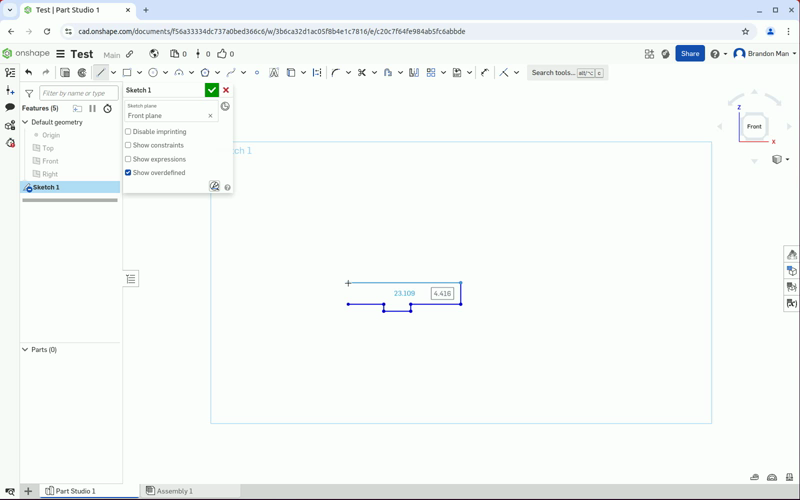
click(348, 282)
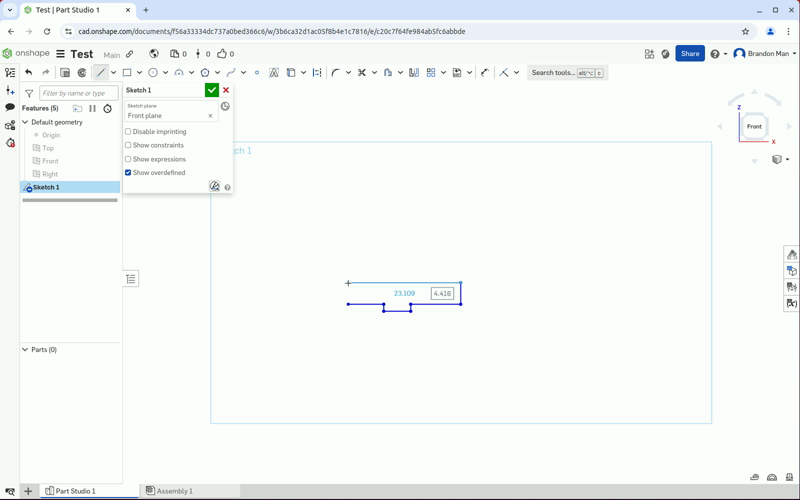
key_up(shift)
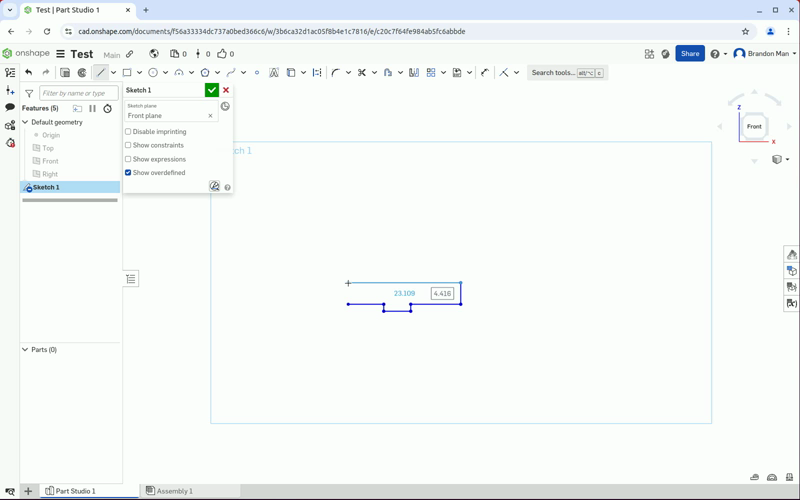
mouse_move(378, 282)
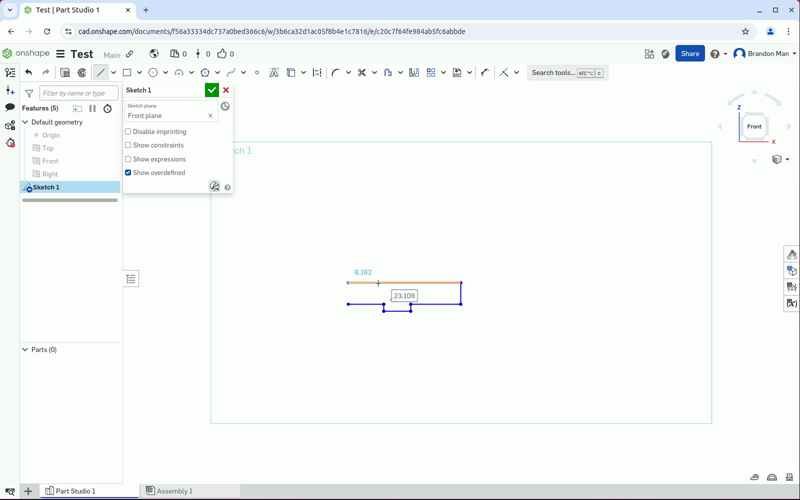
key_down(shift)
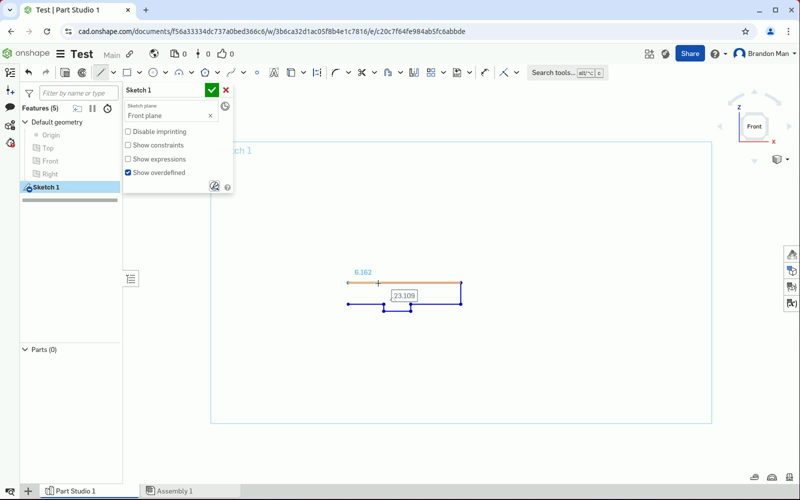
mouse_move(348, 304)
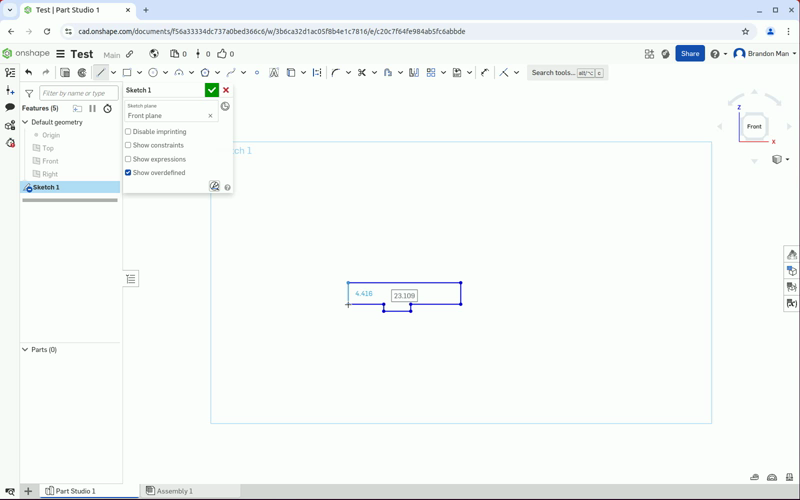
key_up(shift)
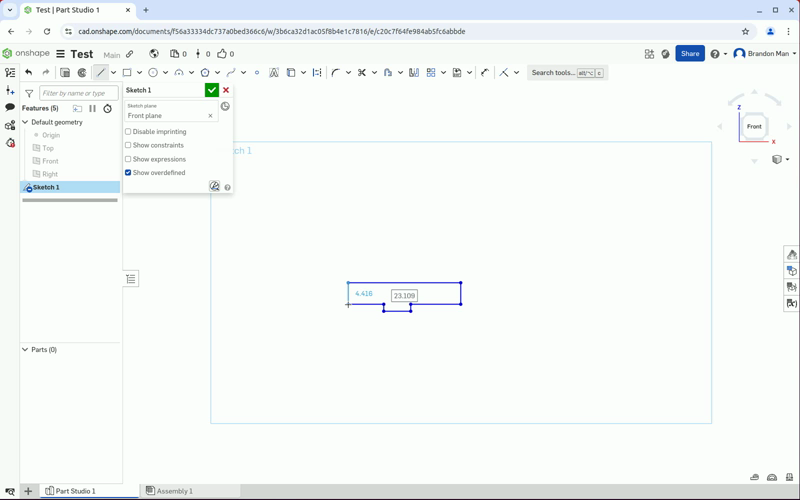
click(348, 304)
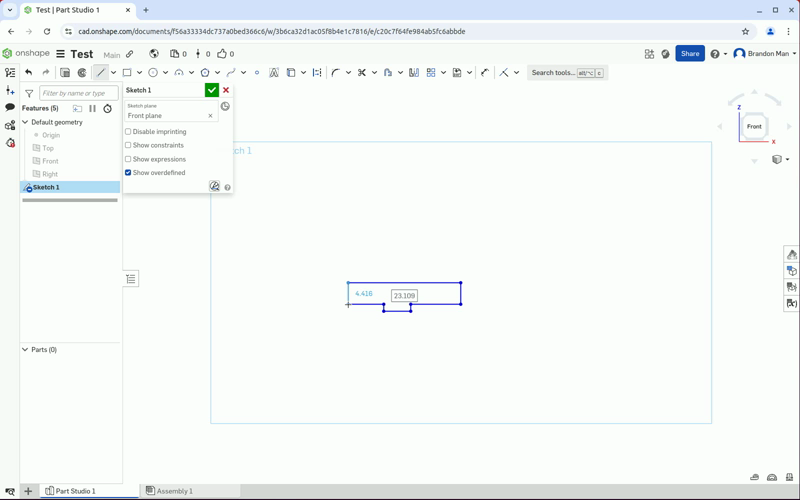
key(esc)
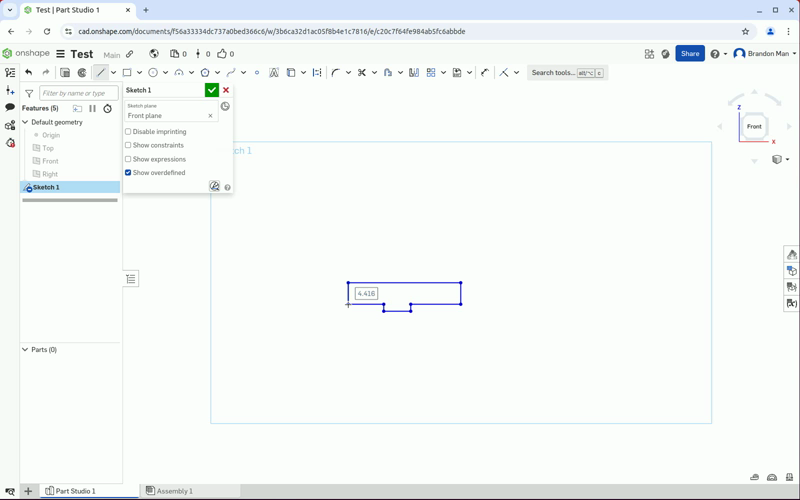
mouse_move(453, 286)
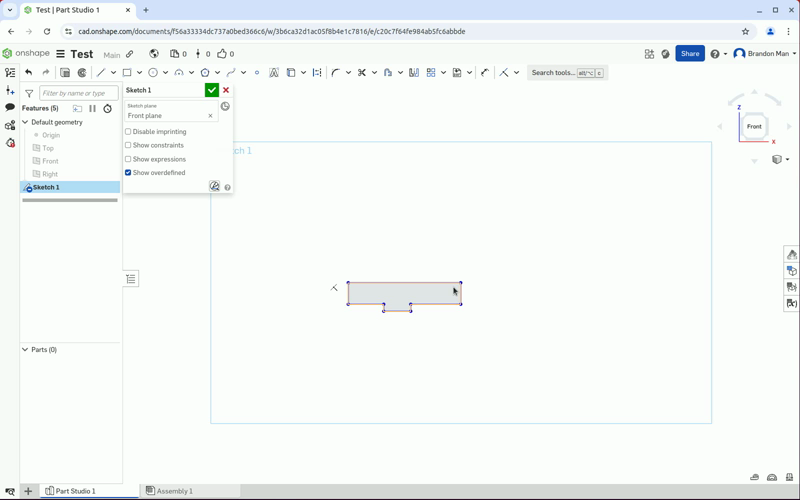
click(453, 286)
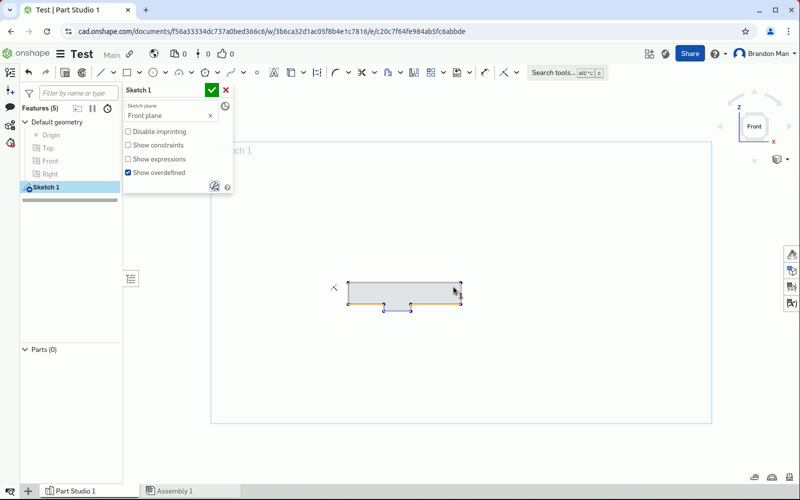
mouse_move(73, 352)
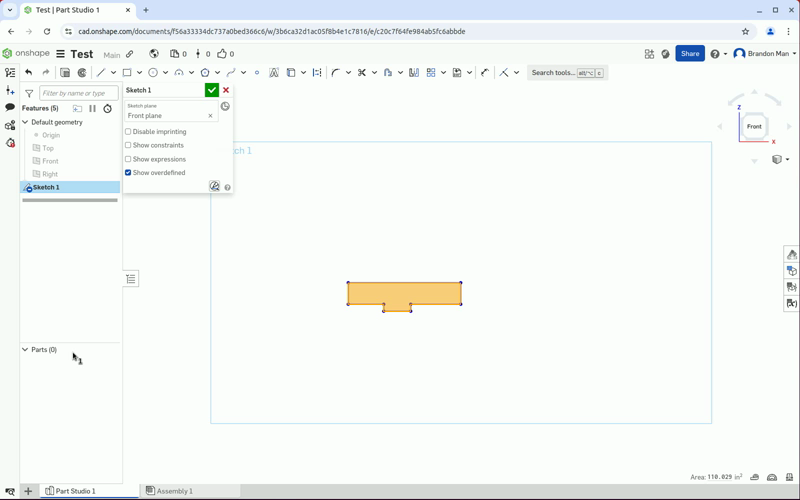
key(shift+y)
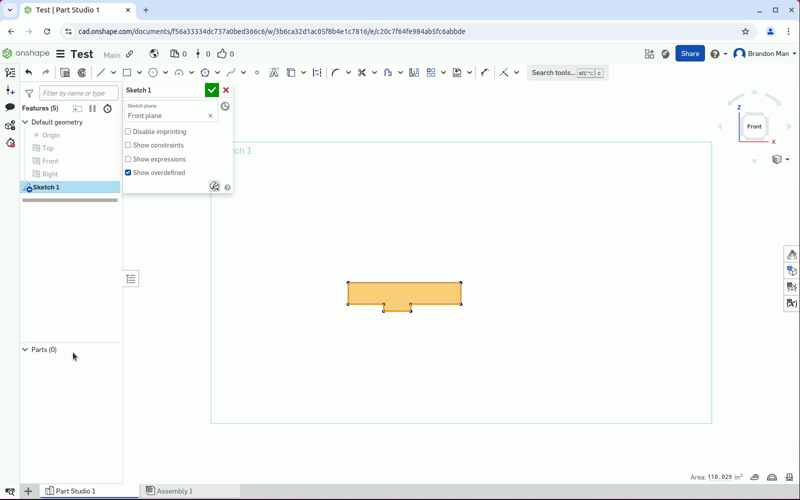
key(shift+e)
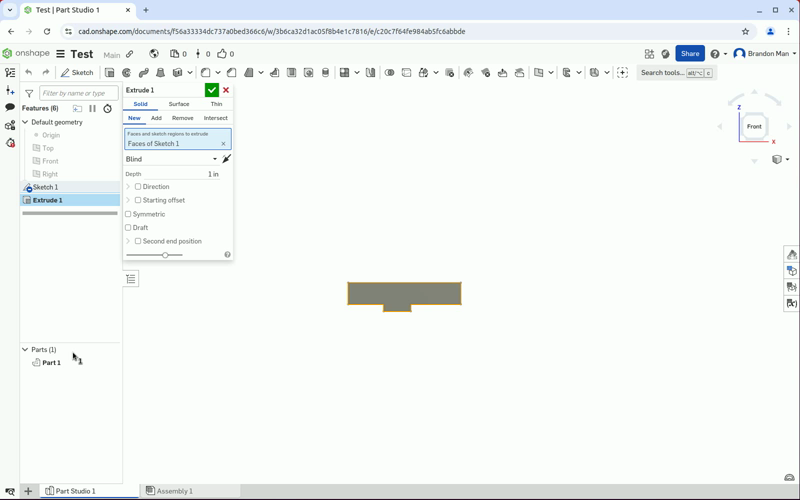
mouse_move(143, 106)
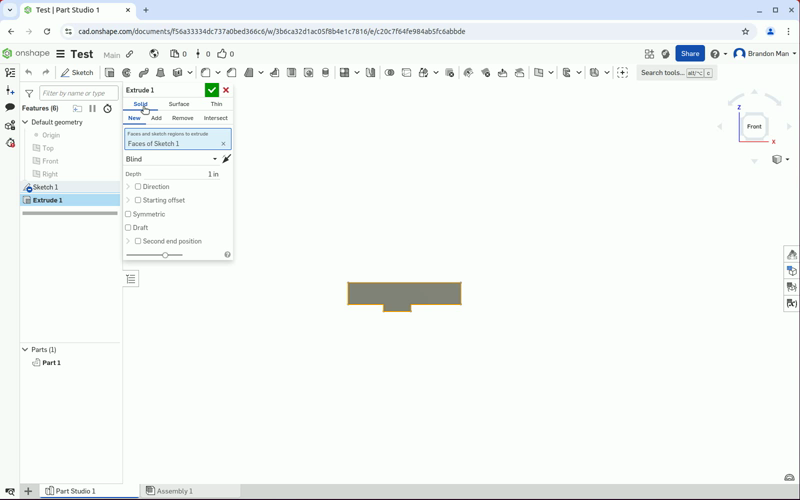
click(143, 106)
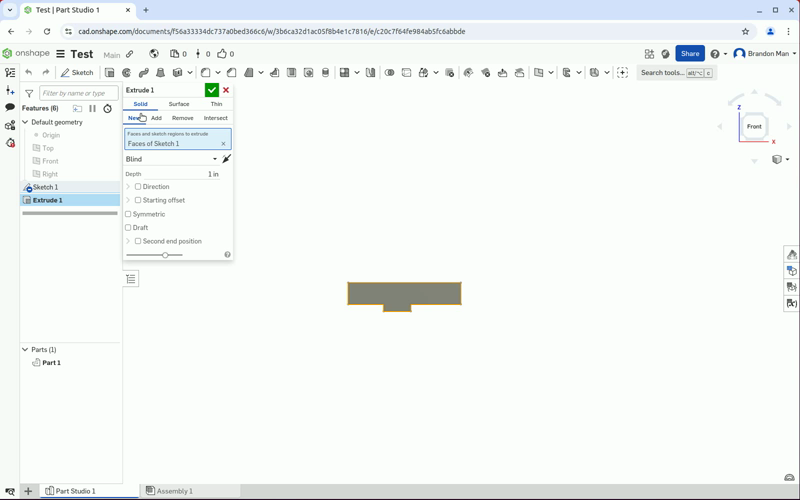
mouse_move(137, 120)
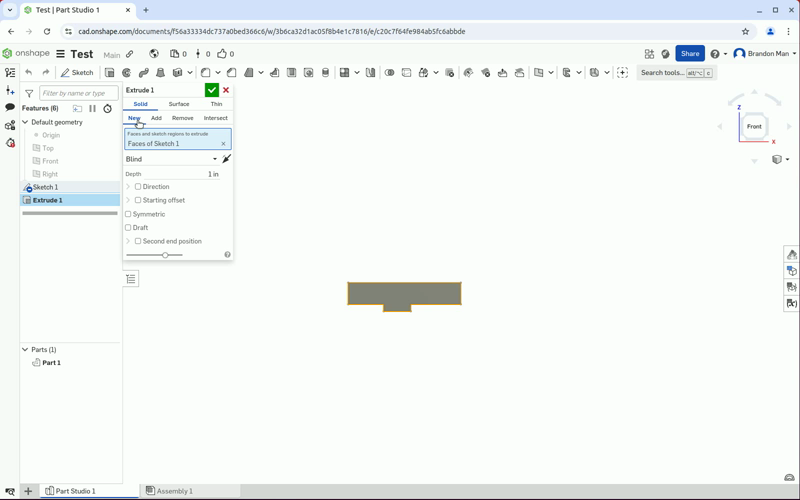
click(137, 120)
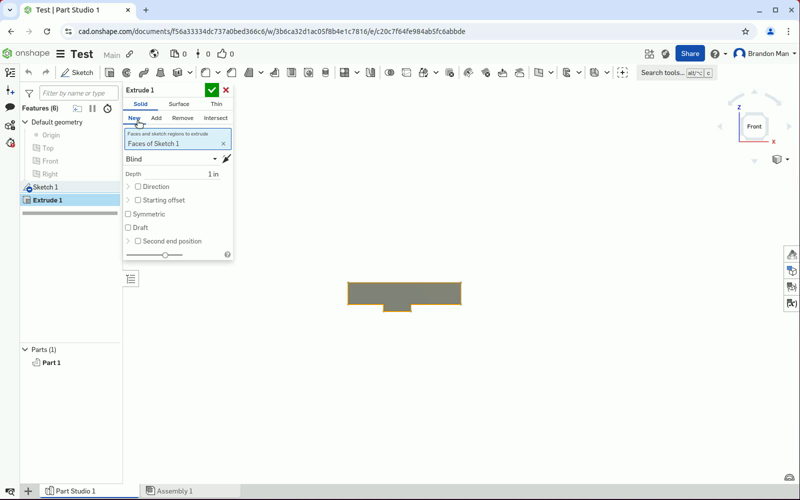
key(tab, 4)
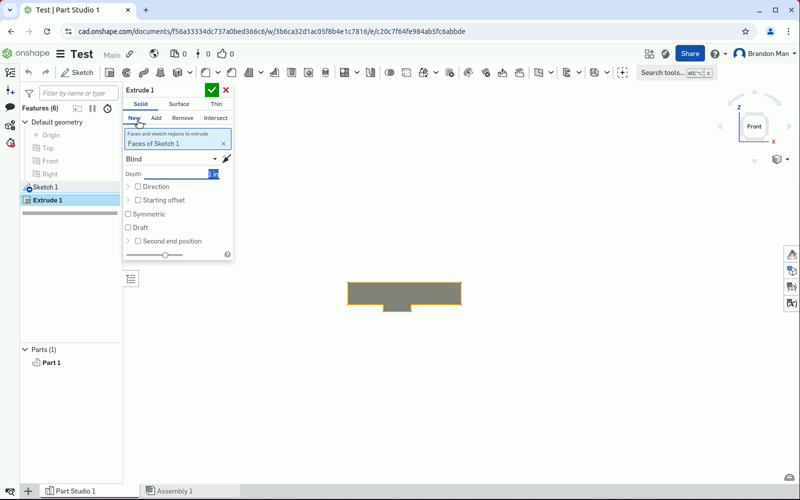
text(23.108)
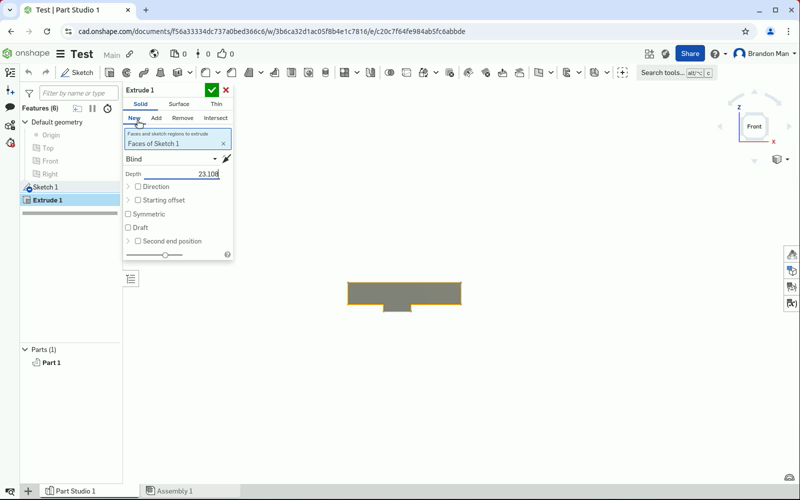
key(enter)
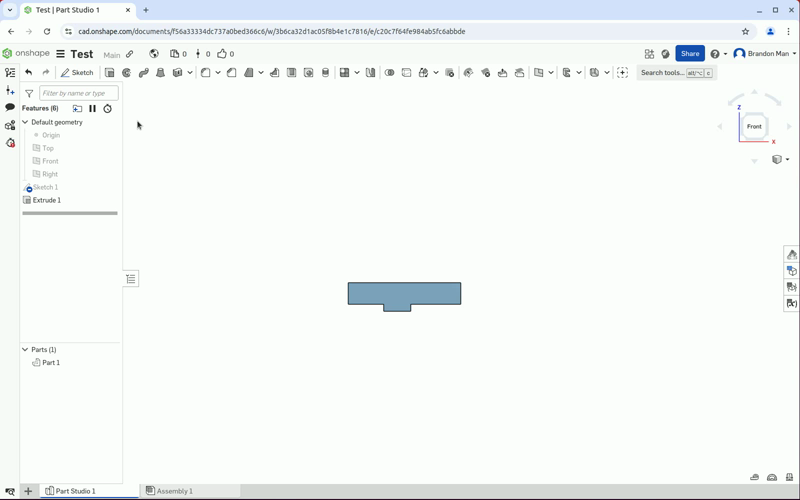
key(shift+h)
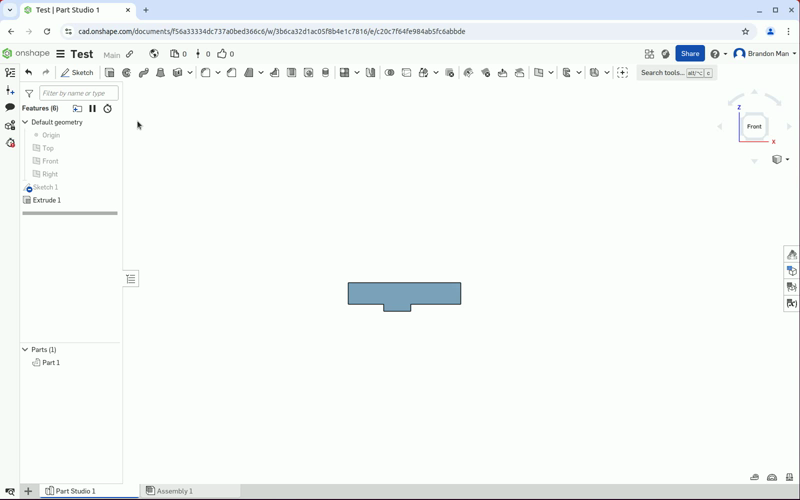
key(shift+h)
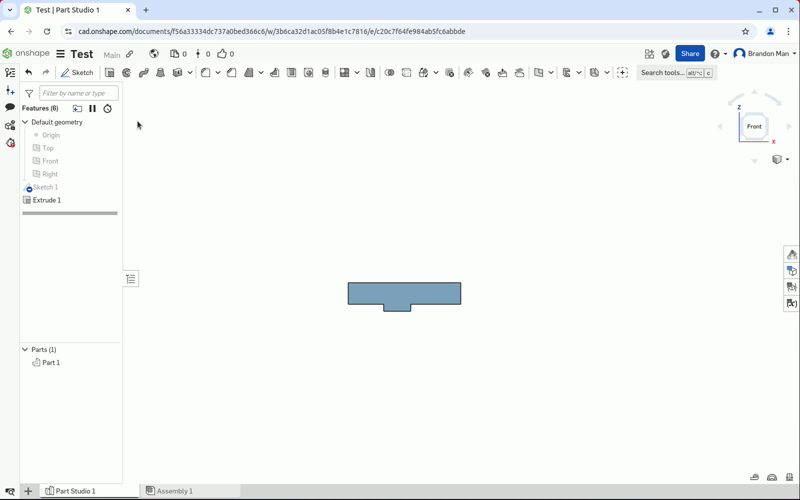
mouse_move(73, 189)
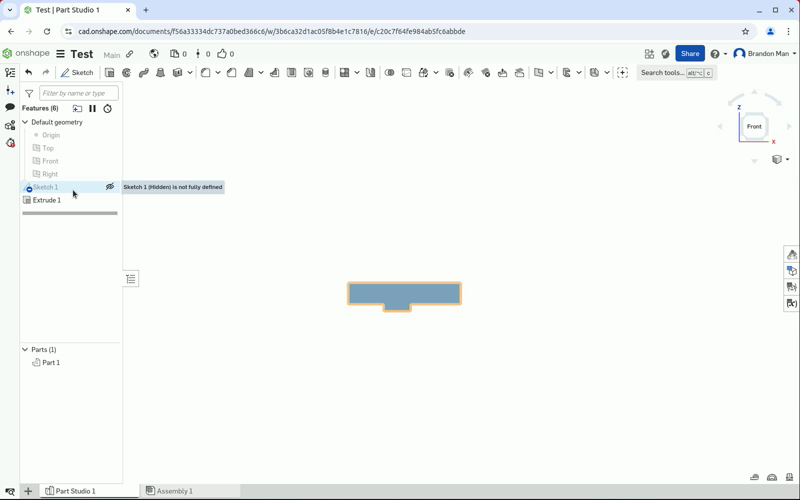
click(73, 189)
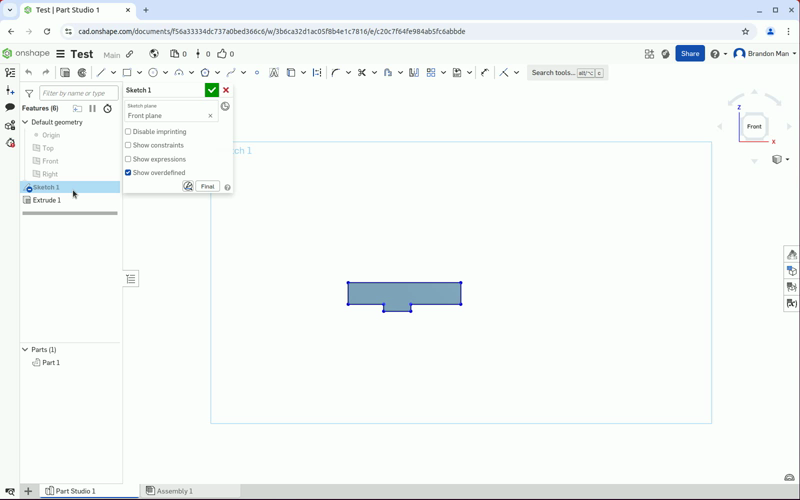
mouse_move(229, 92)
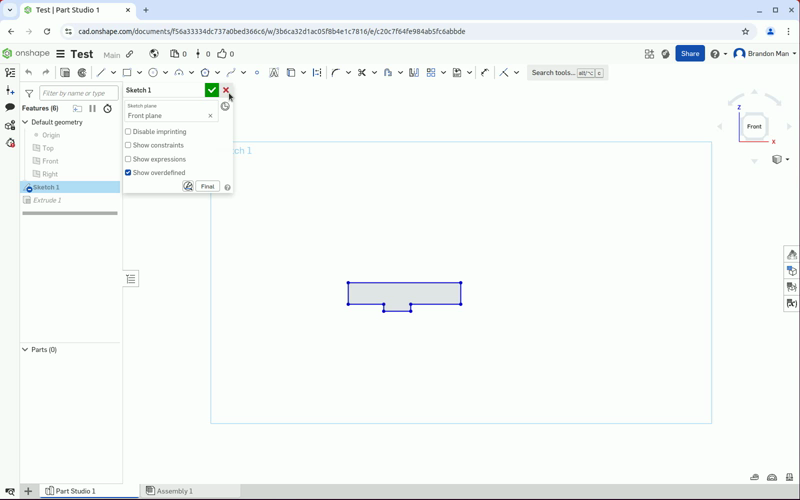
click(229, 92)
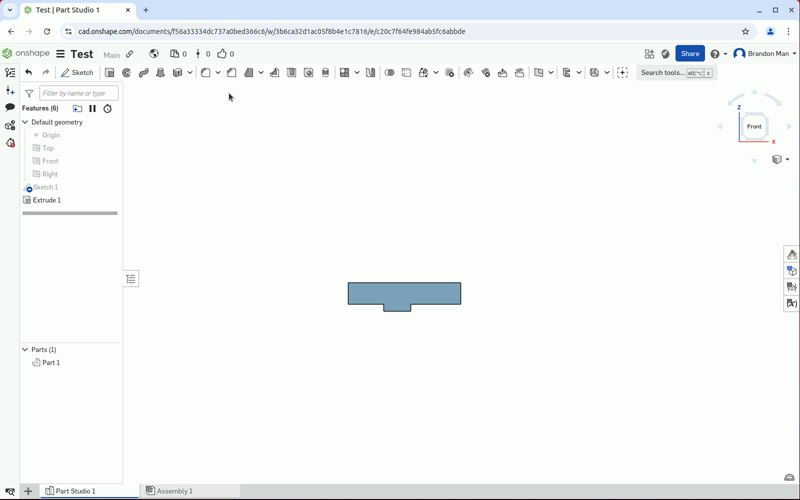
mouse_move(541, 75)
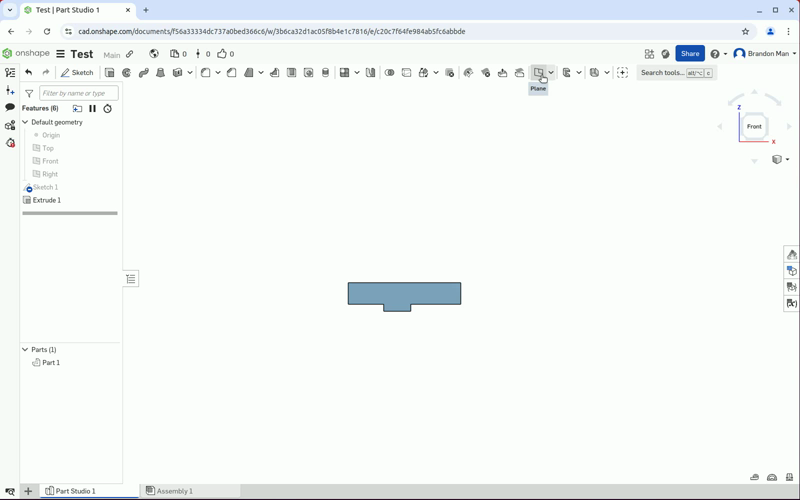
click(541, 75)
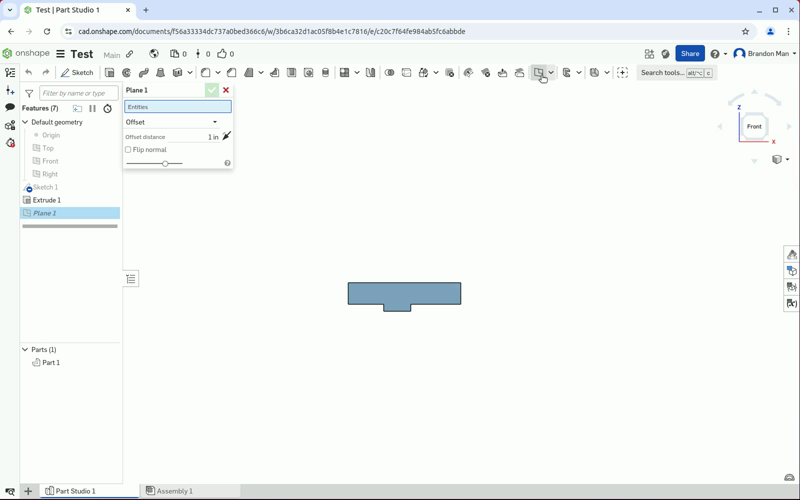
mouse_move(73, 163)
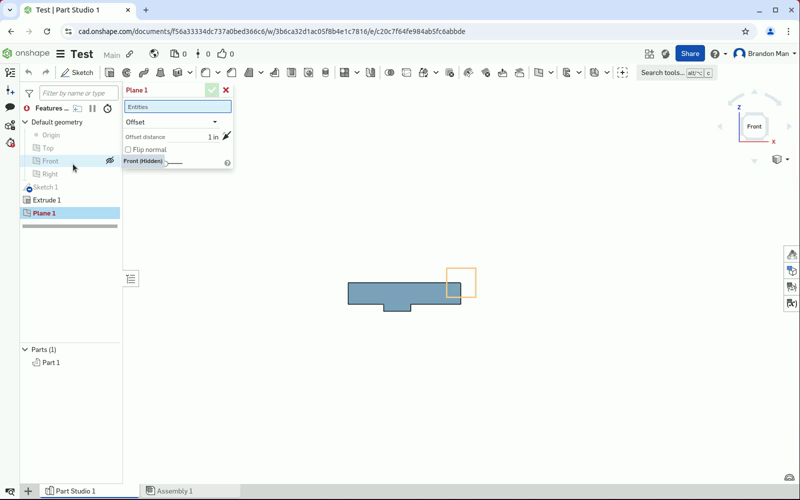
click(73, 163)
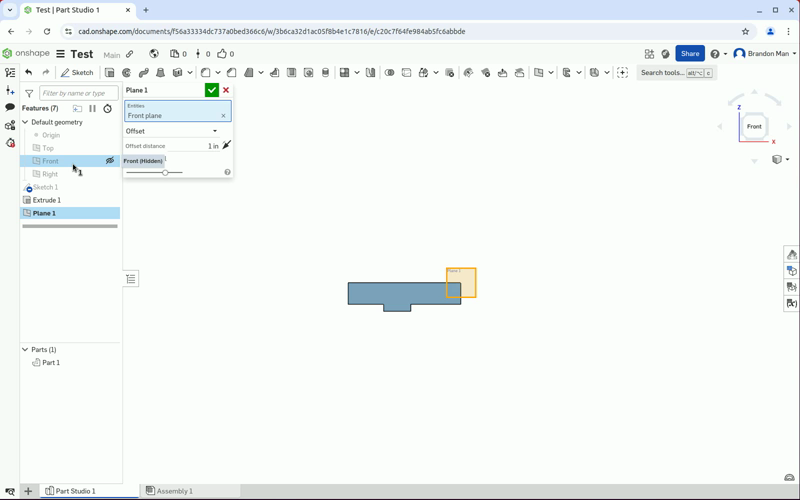
key(tab, 2)
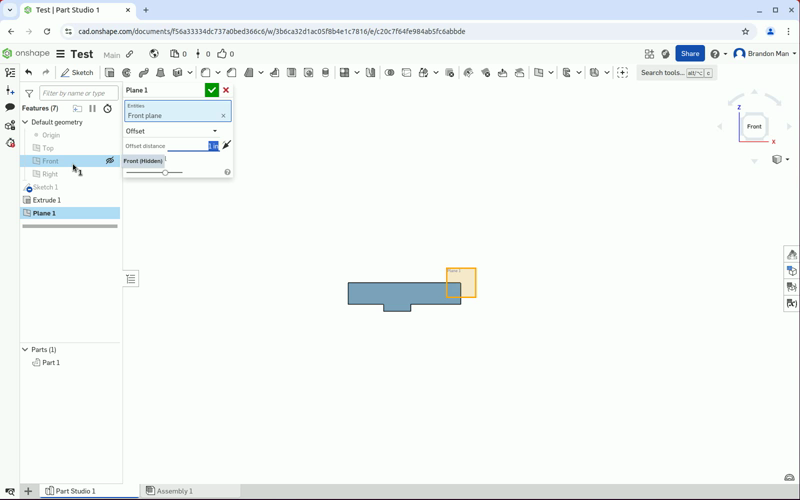
text(23.108)
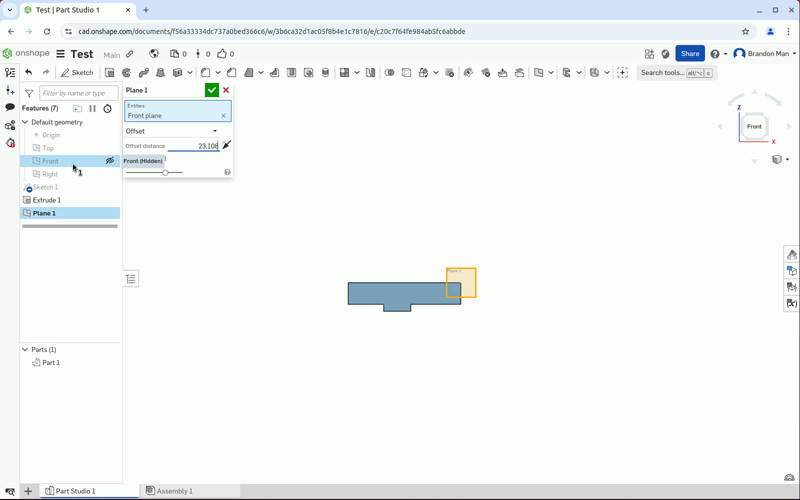
key(enter, 2)
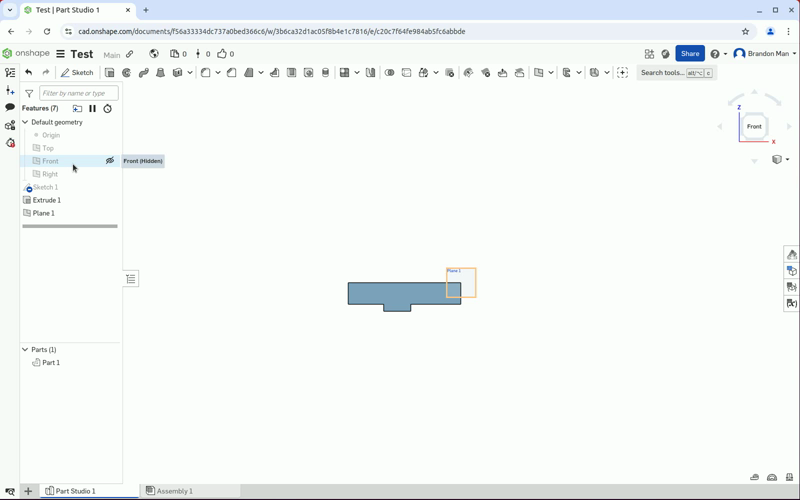
key(shift+s)
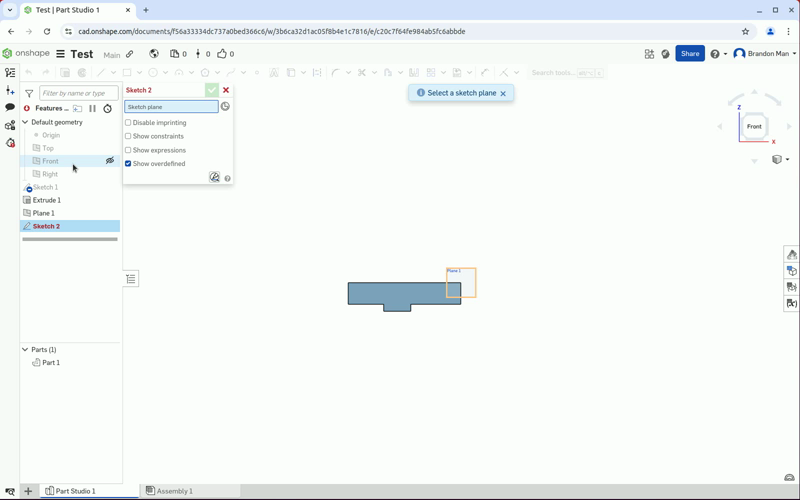
mouse_move(73, 215)
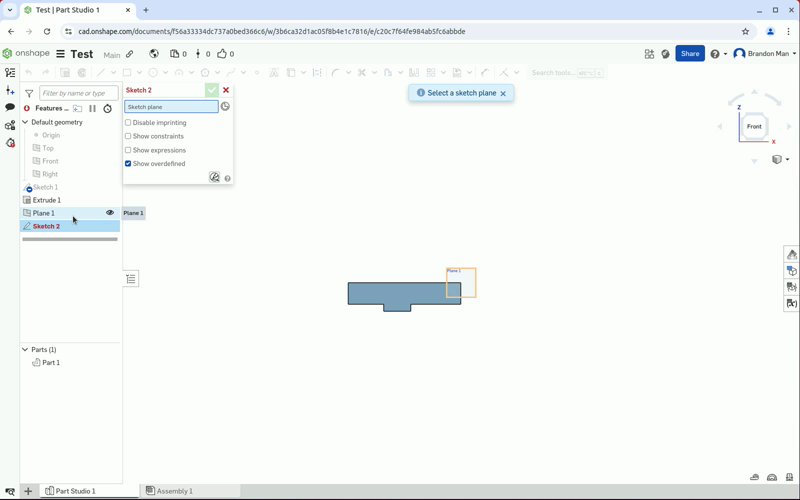
click(73, 215)
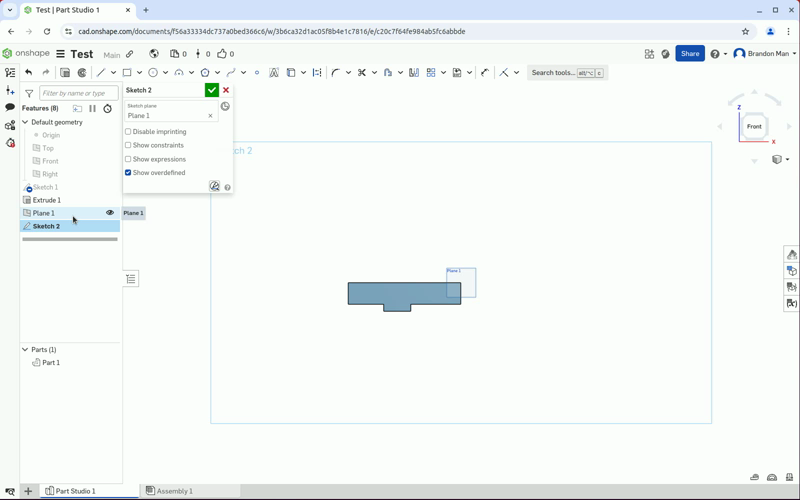
mouse_move(73, 352)
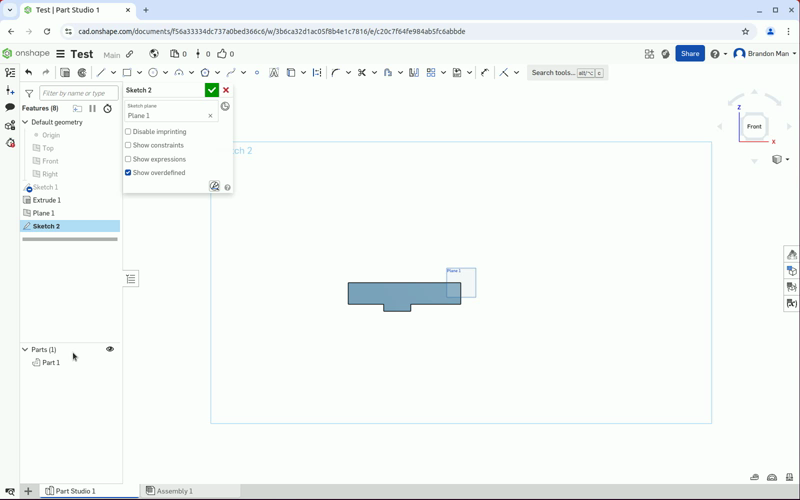
key(y)
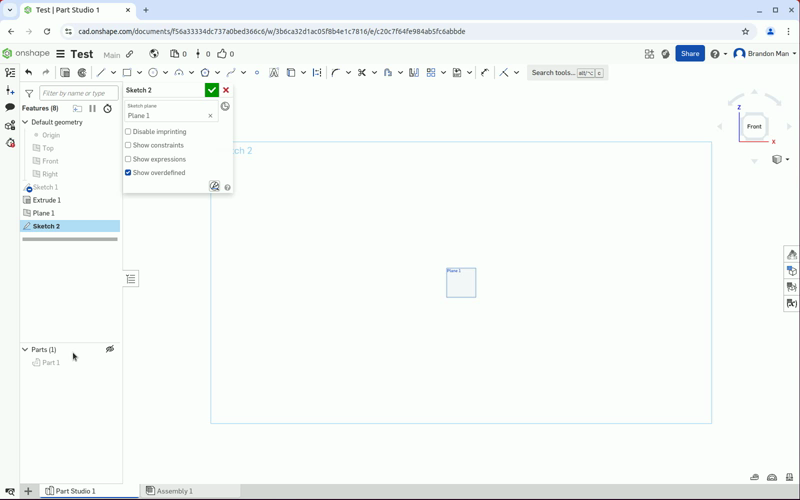
key(l)
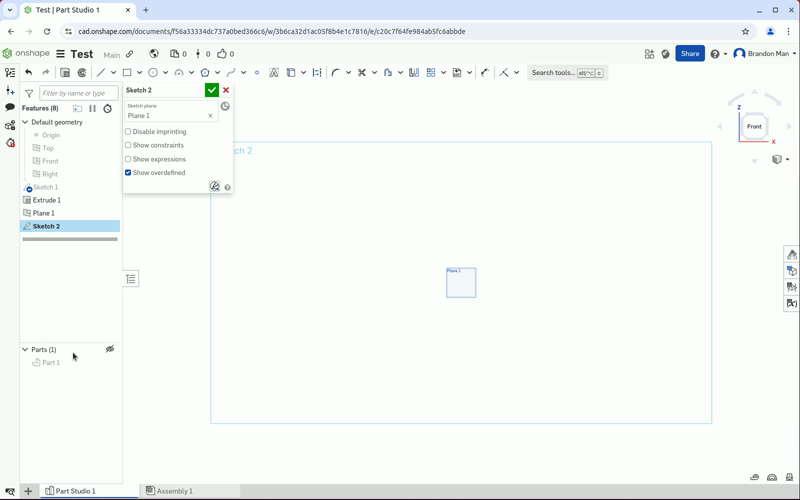
key_down(shift)
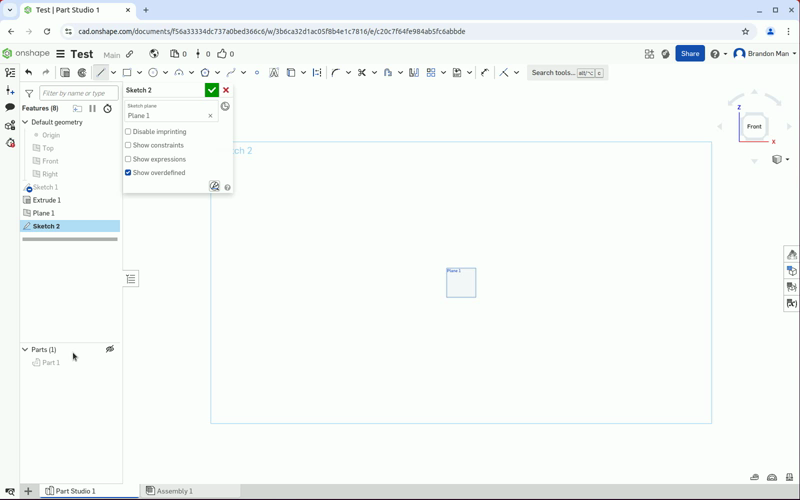
mouse_move(446, 282)
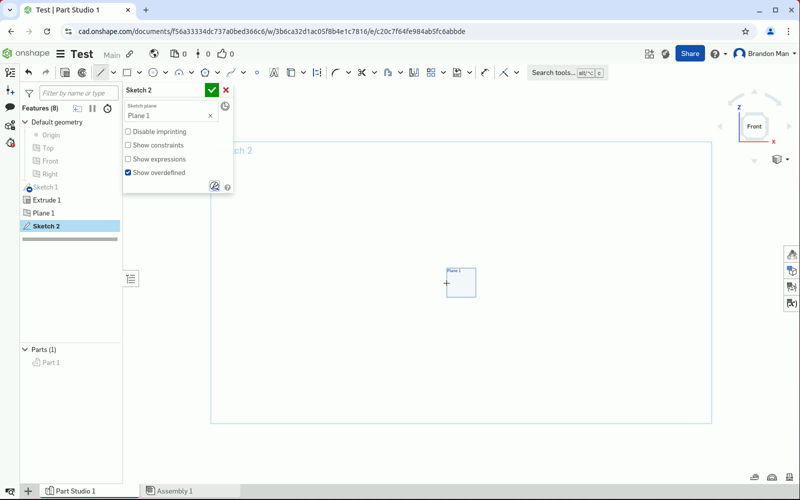
click(446, 282)
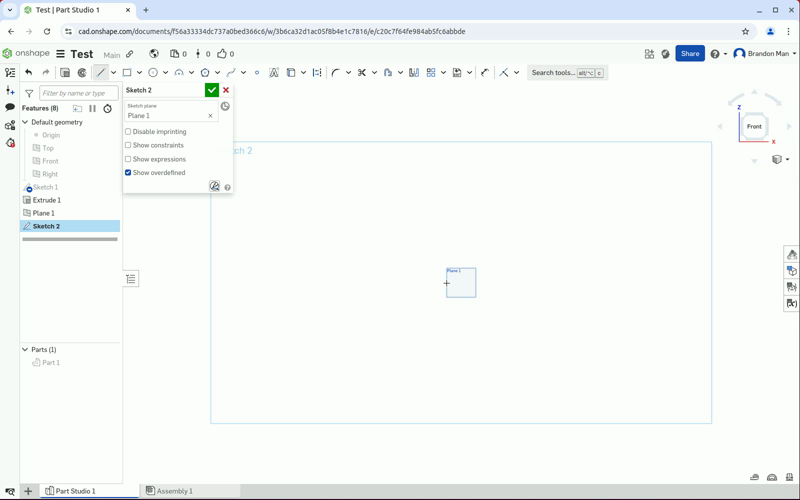
key_up(shift)
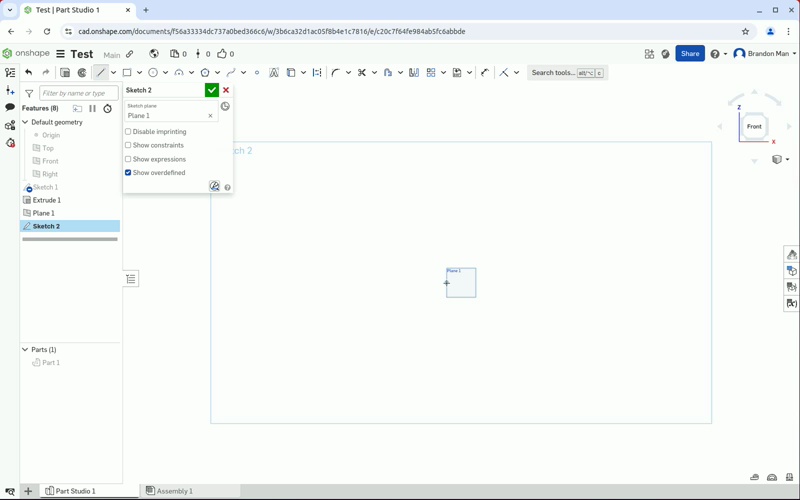
key_down(shift)
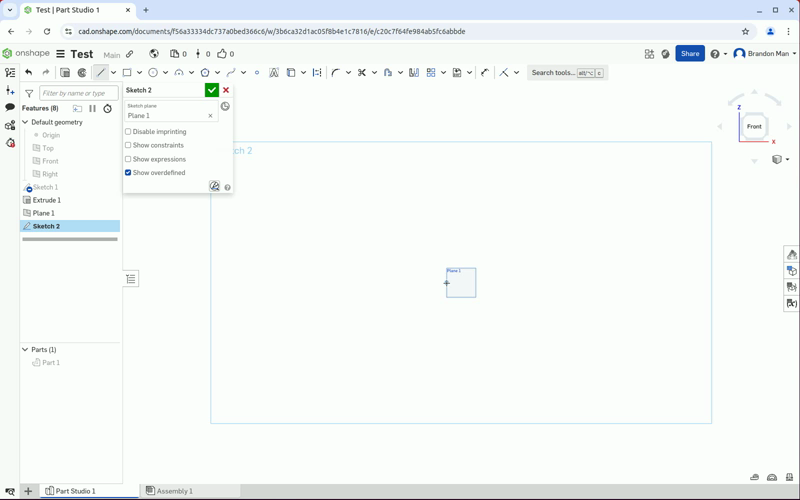
mouse_move(476, 282)
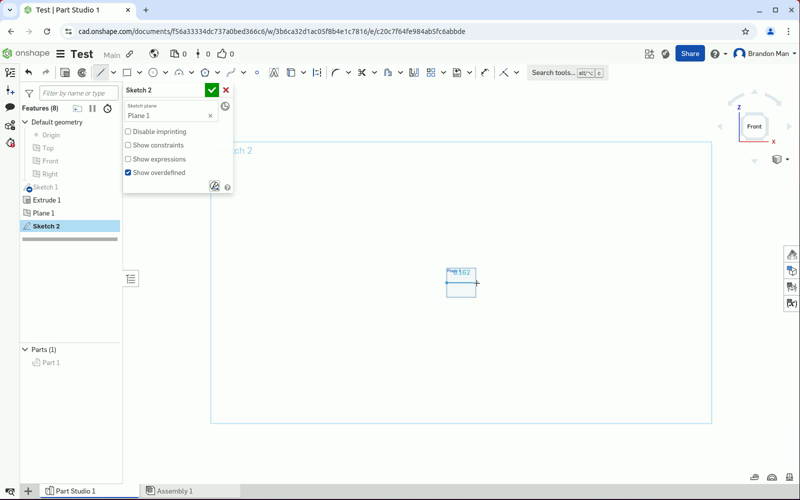
mouse_move(461, 282)
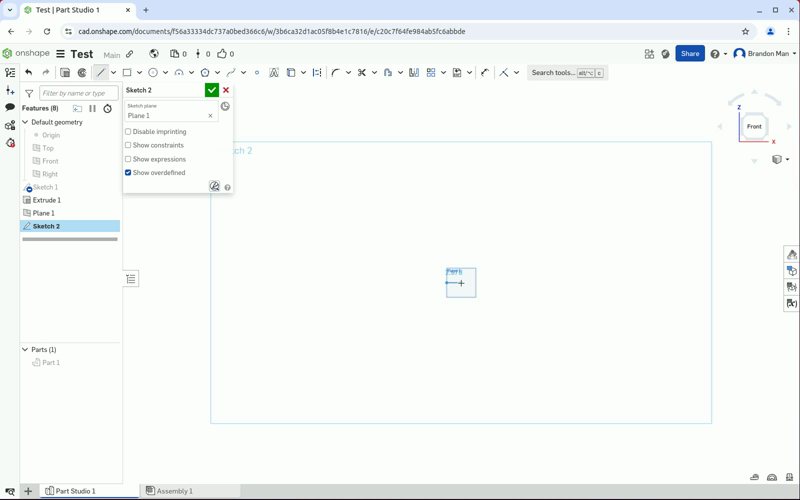
click(461, 282)
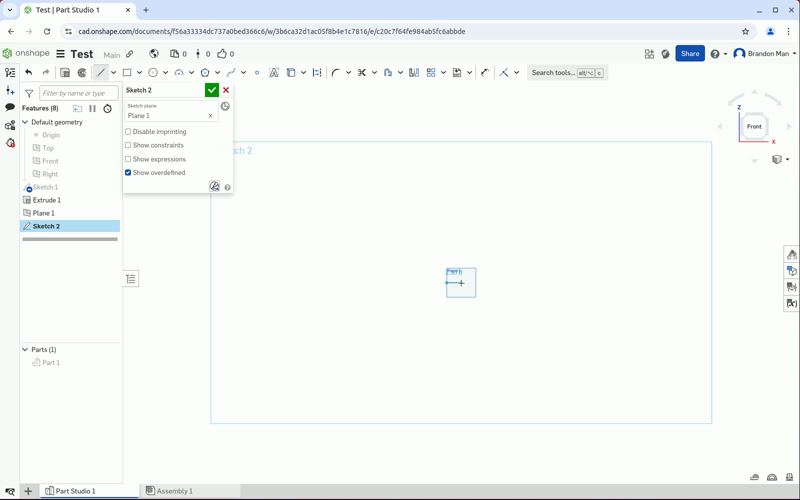
key_up(shift)
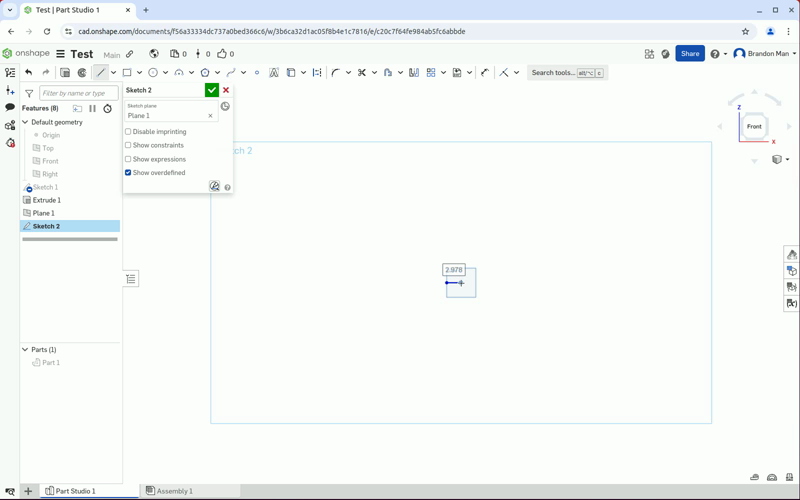
key_down(shift)
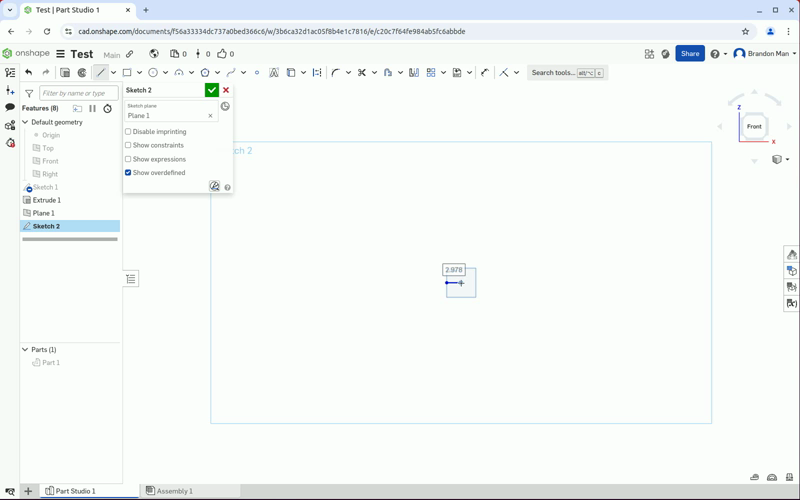
mouse_move(491, 282)
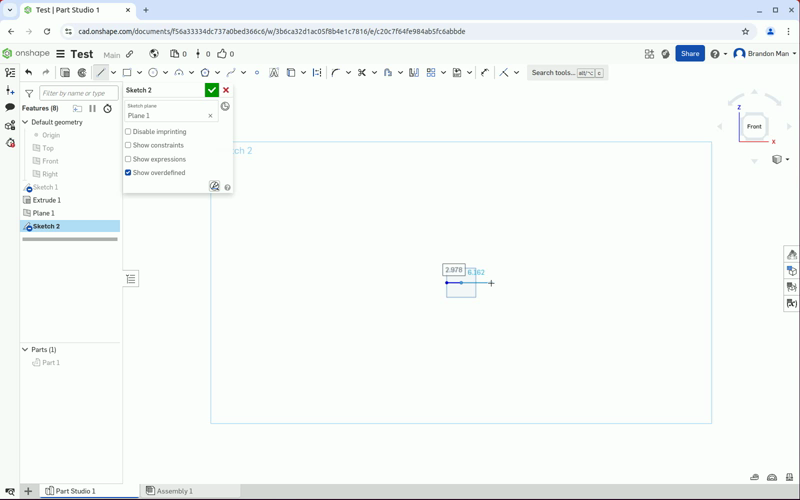
mouse_move(461, 246)
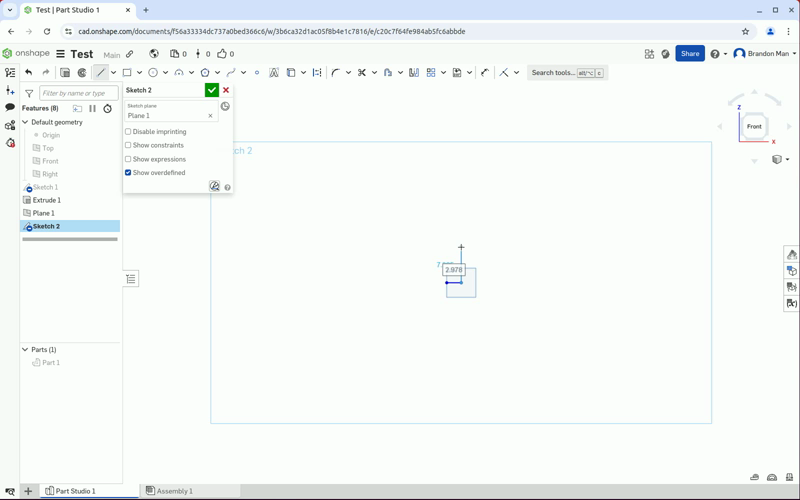
click(461, 246)
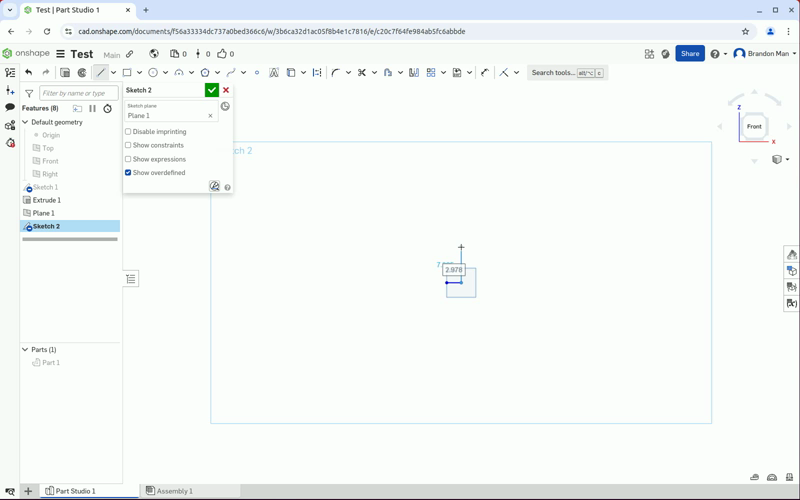
key_up(shift)
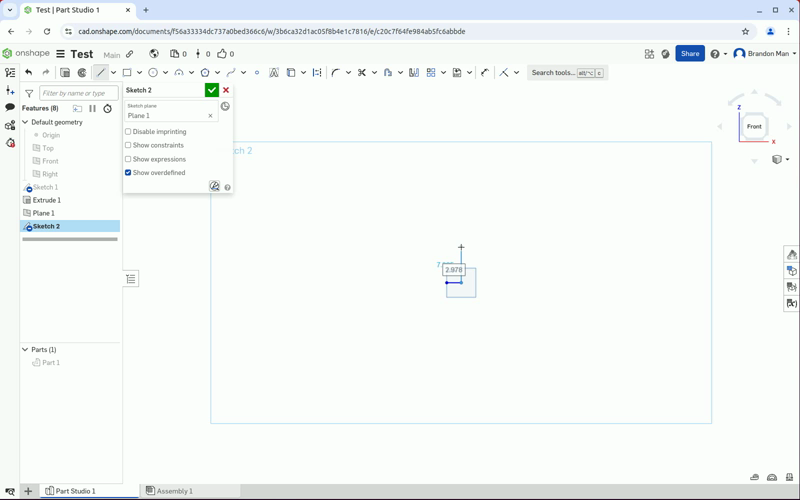
key_down(shift)
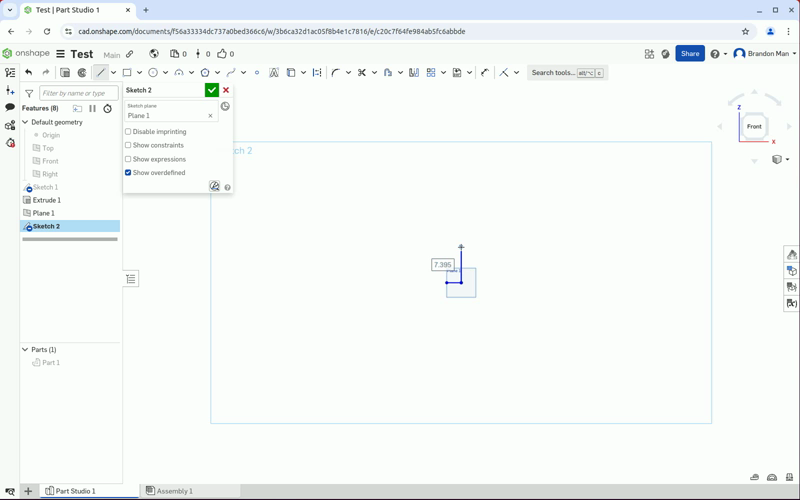
mouse_move(491, 246)
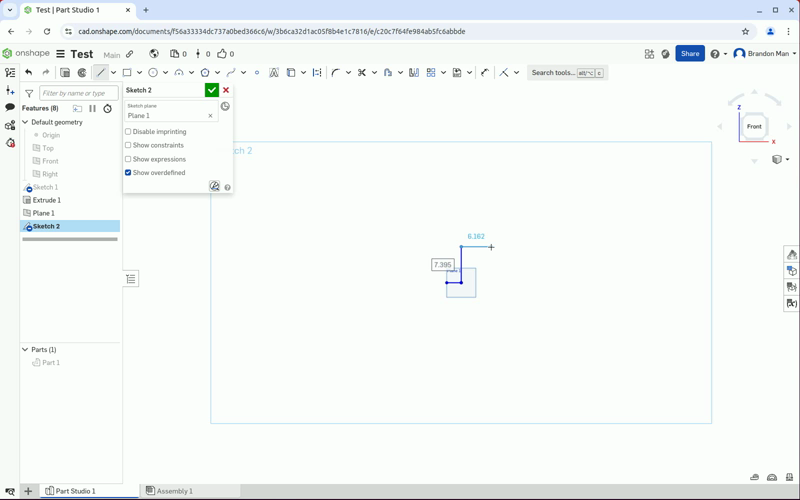
mouse_move(446, 246)
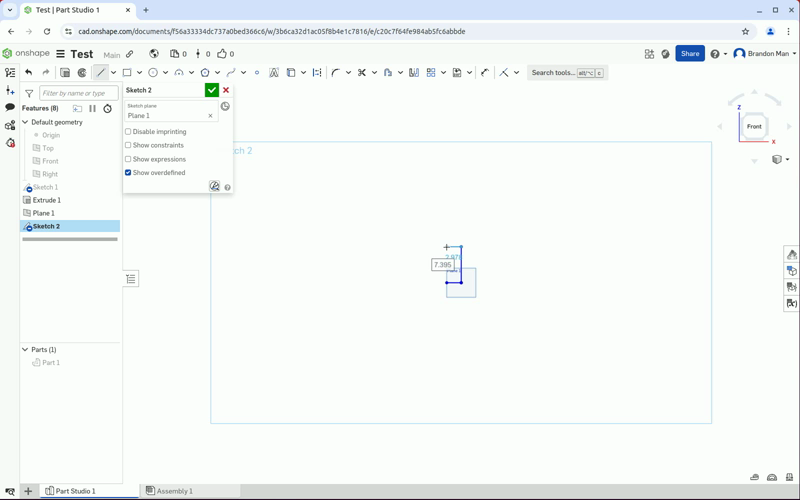
click(446, 246)
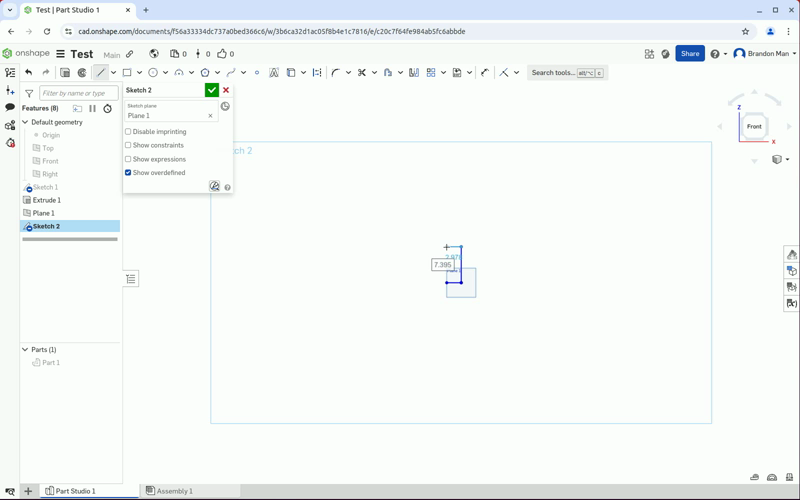
key_up(shift)
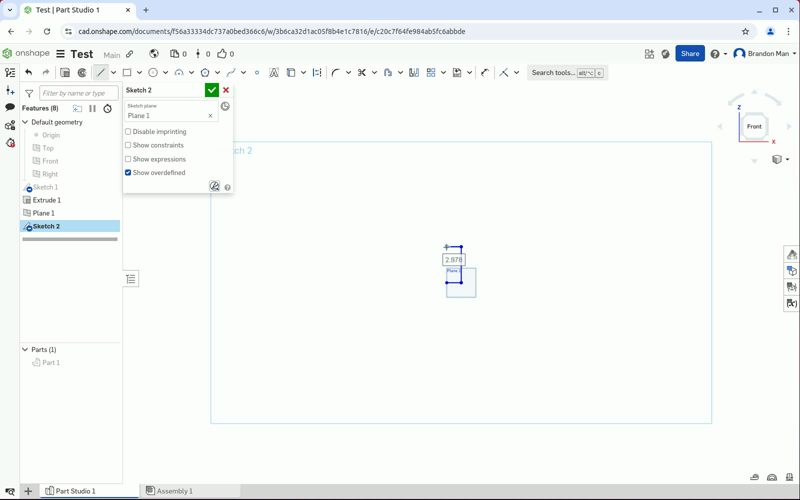
mouse_move(476, 246)
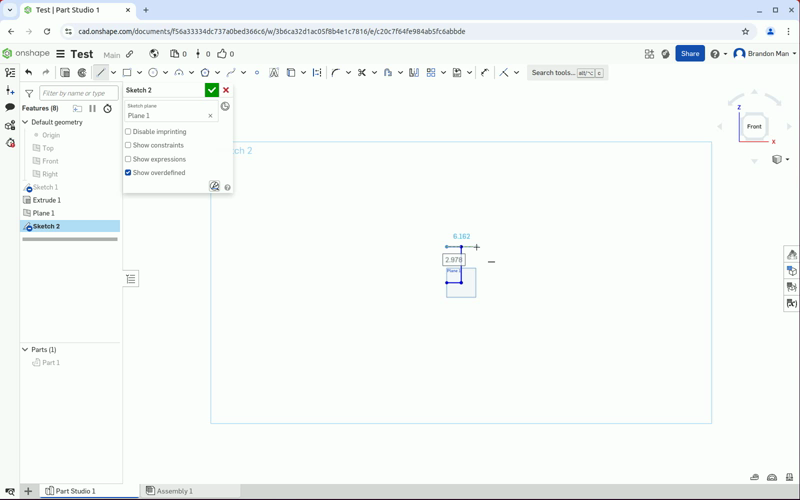
key_down(shift)
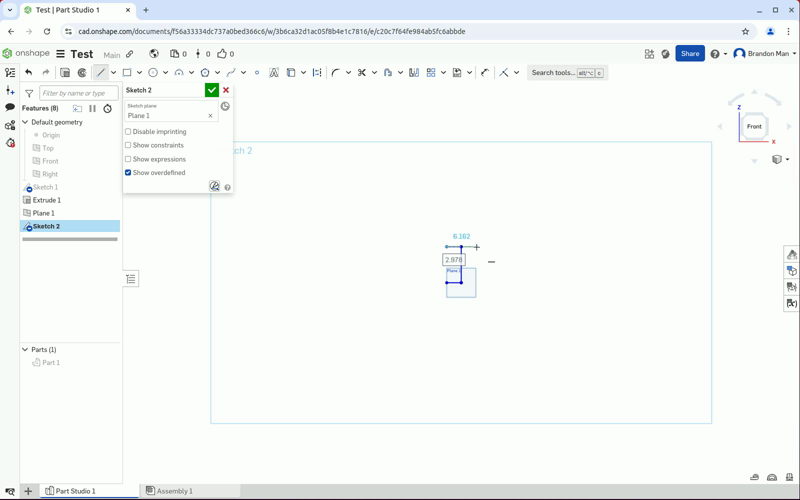
mouse_move(446, 282)
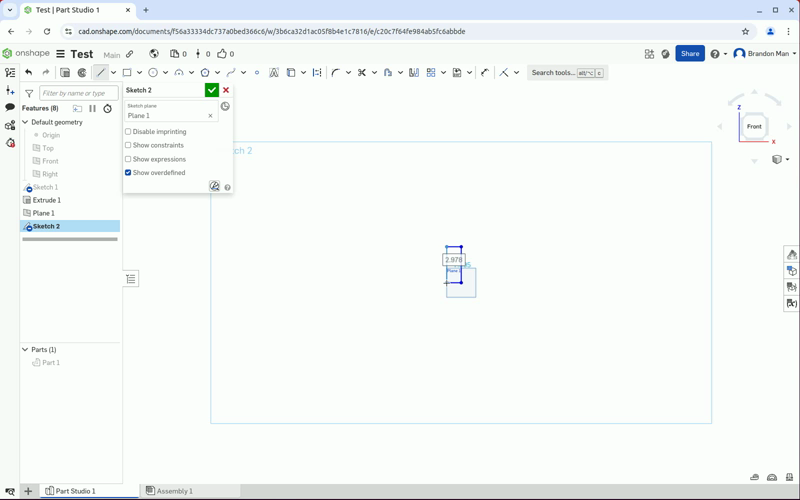
key_up(shift)
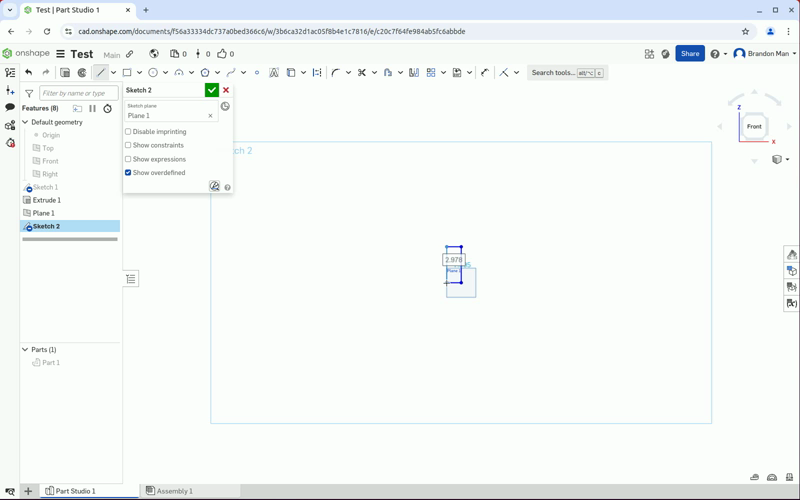
click(446, 282)
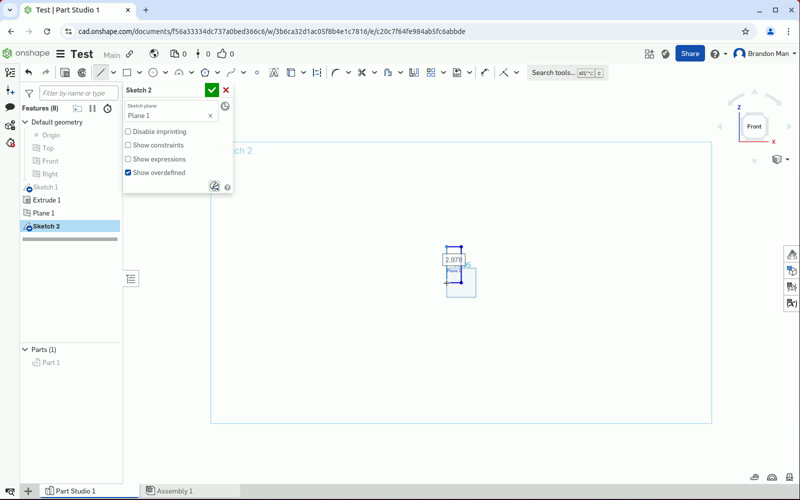
key(esc)
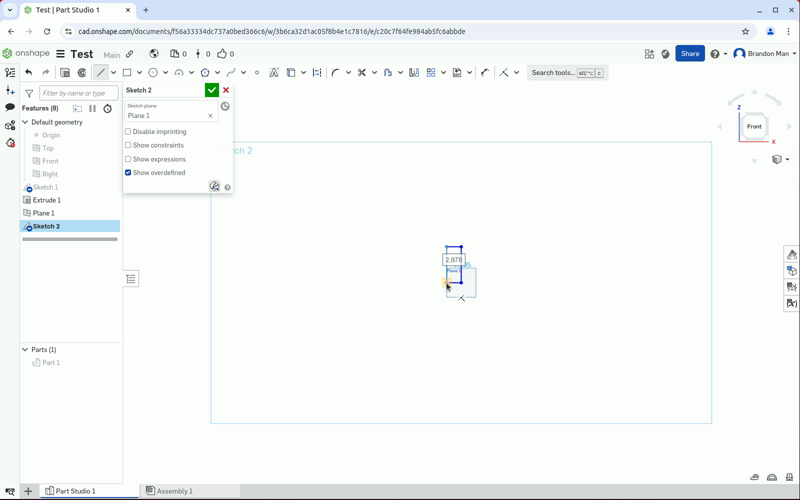
mouse_move(448, 269)
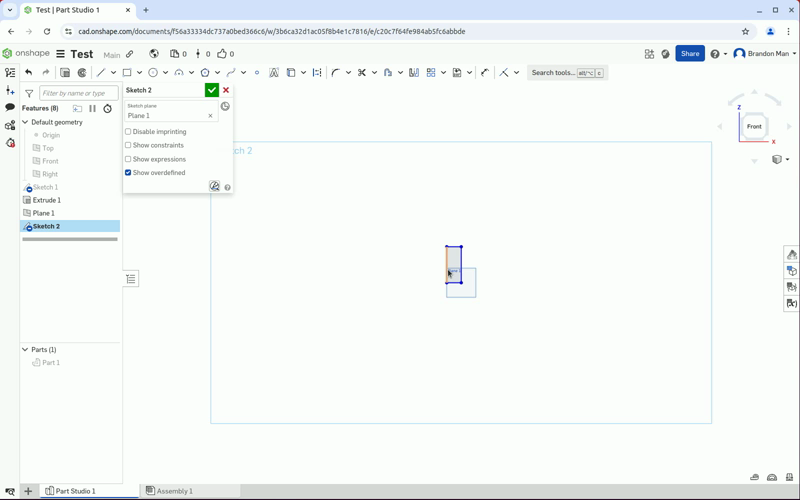
scroll(6)
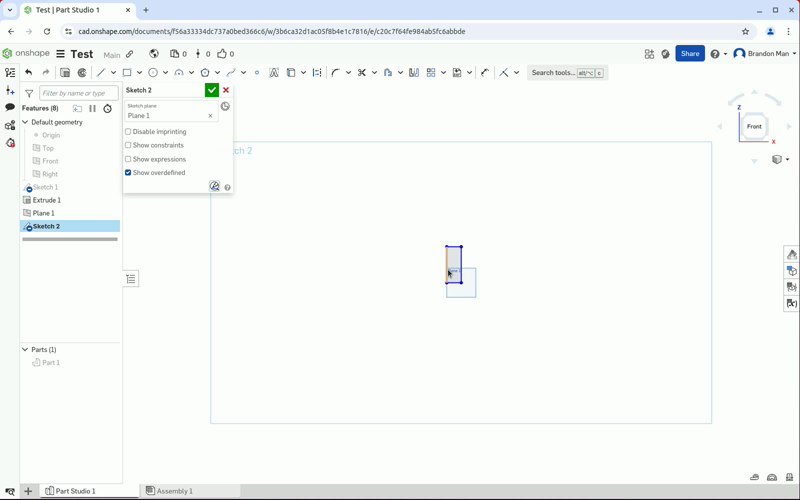
scroll(6)
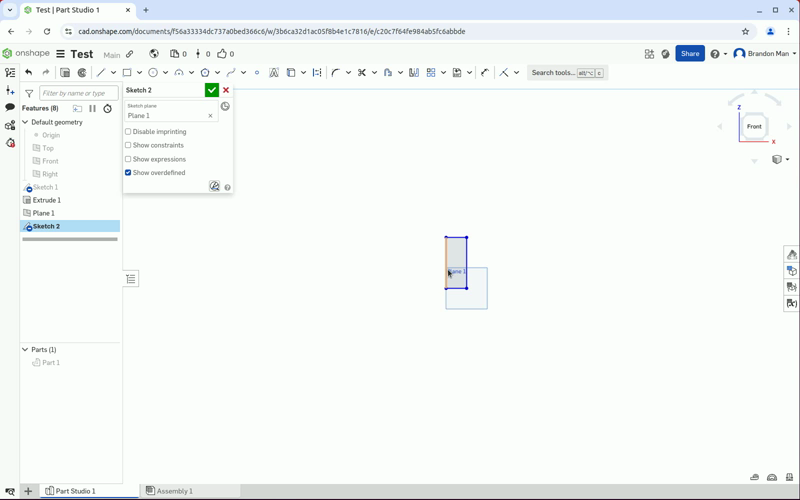
scroll(6)
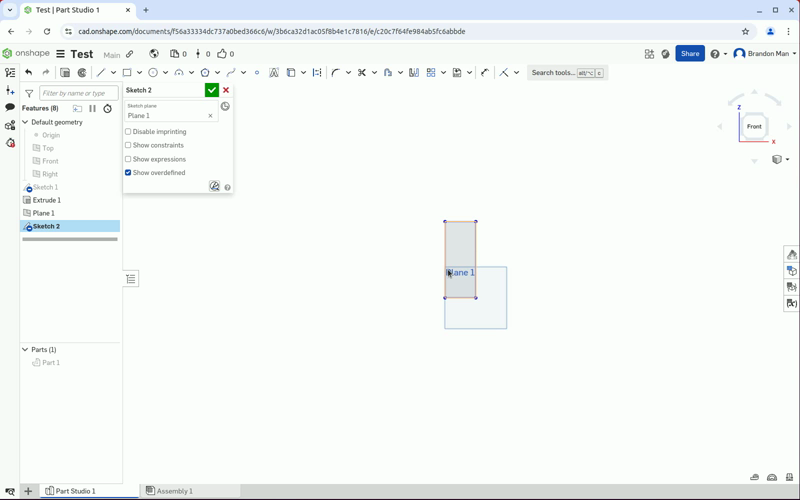
scroll(6)
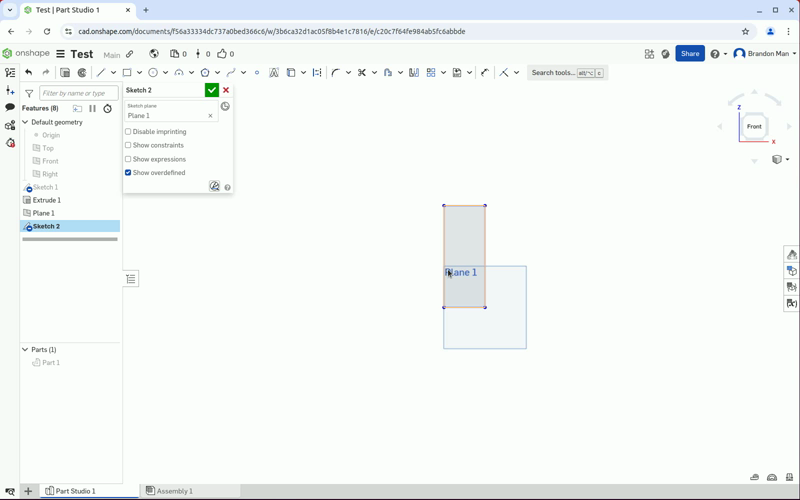
scroll(6)
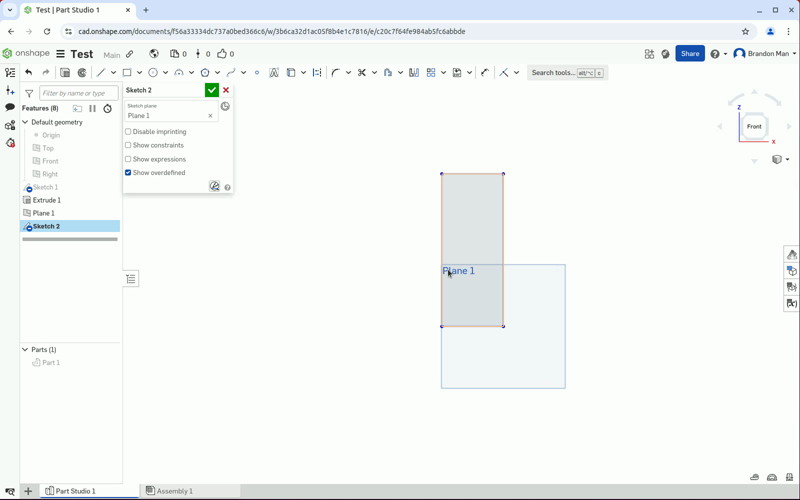
scroll(6)
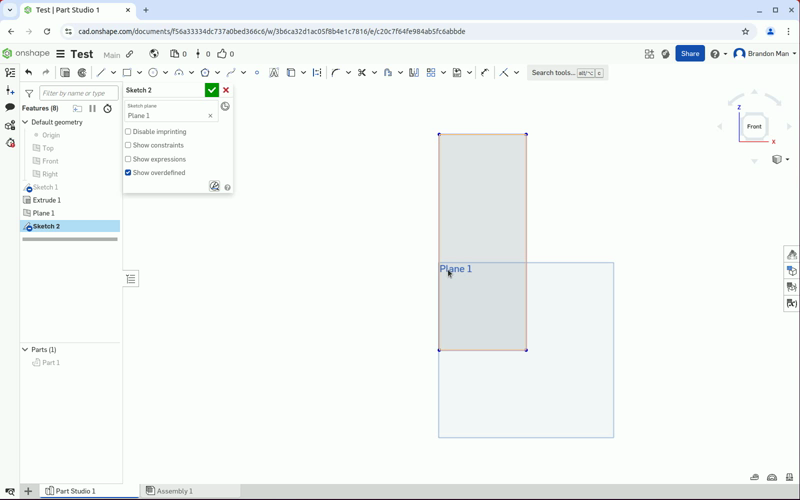
scroll(6)
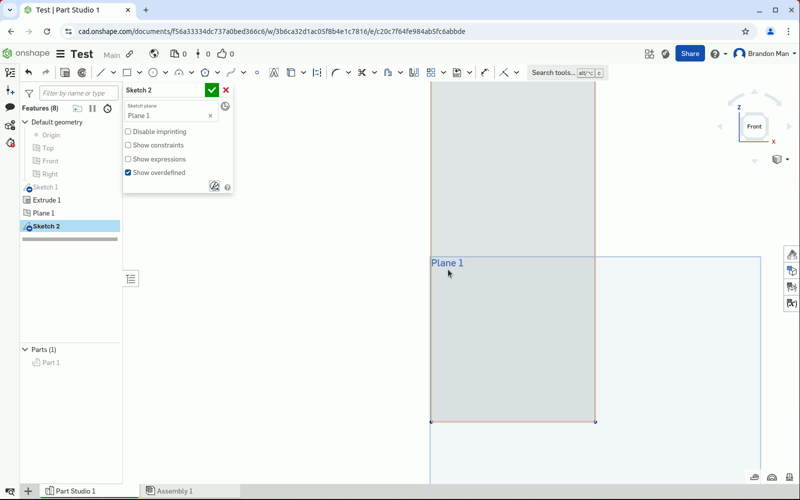
click(448, 269)
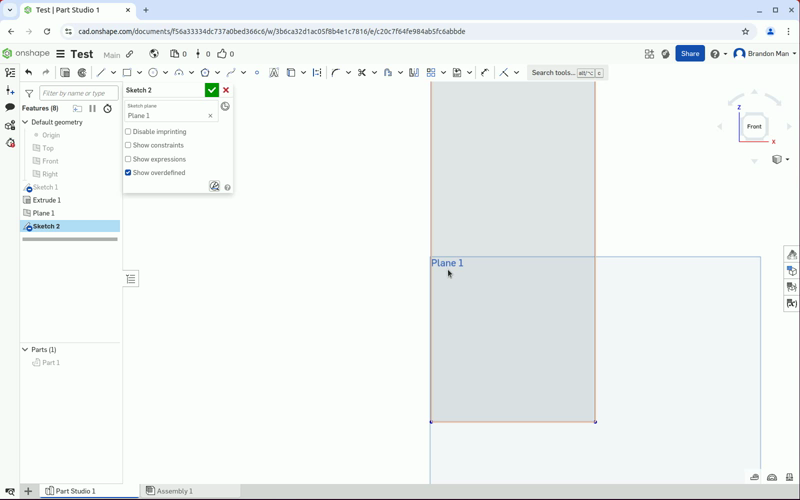
scroll(-6)
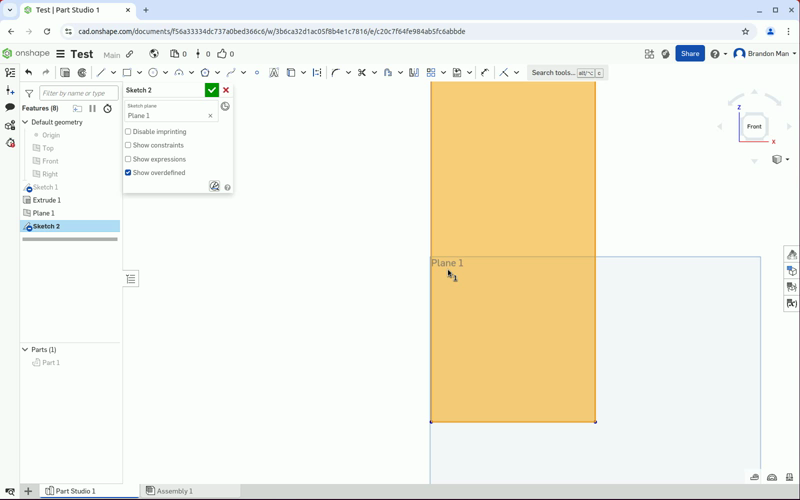
scroll(-6)
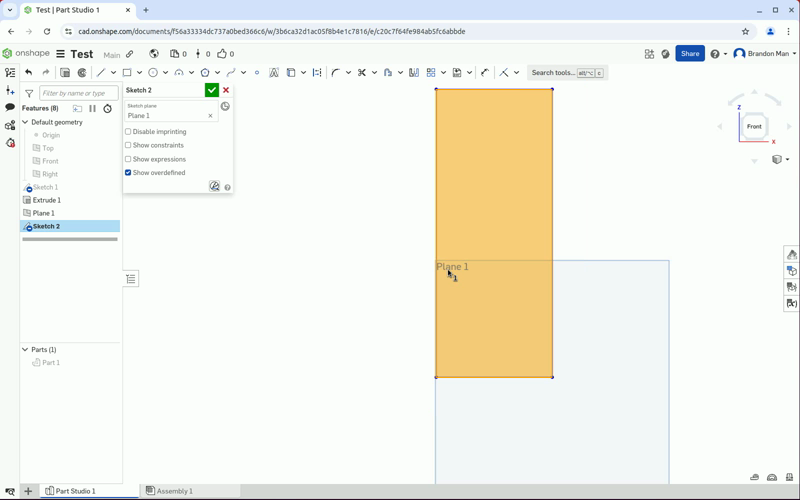
scroll(-6)
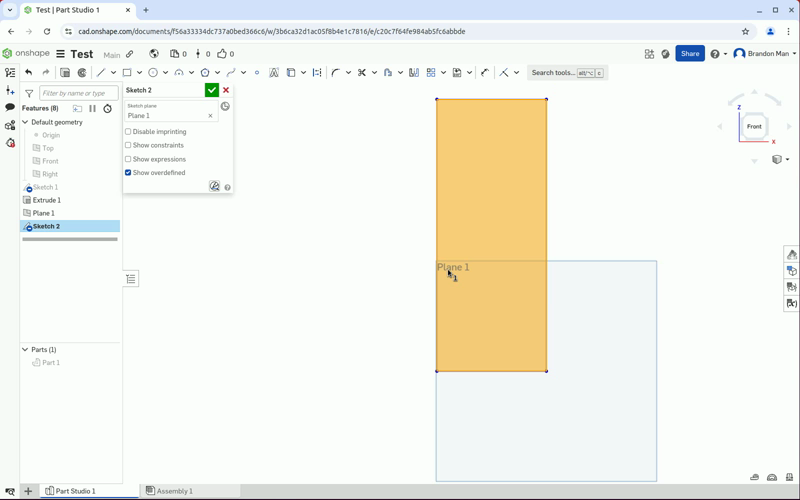
scroll(-6)
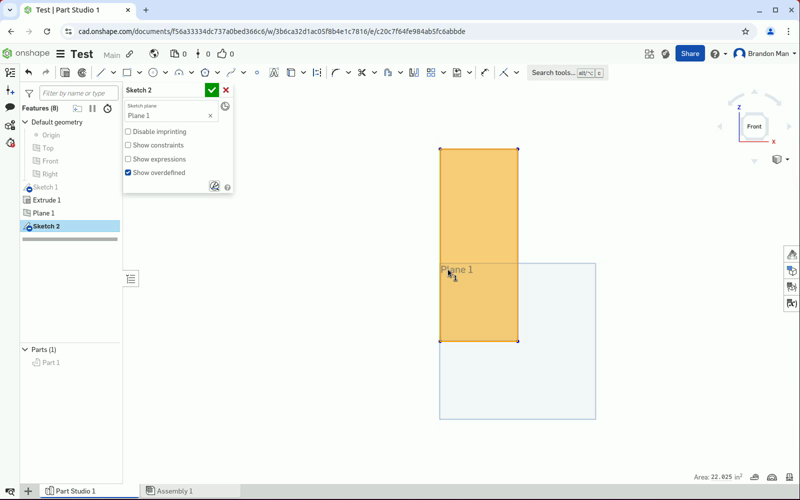
scroll(-6)
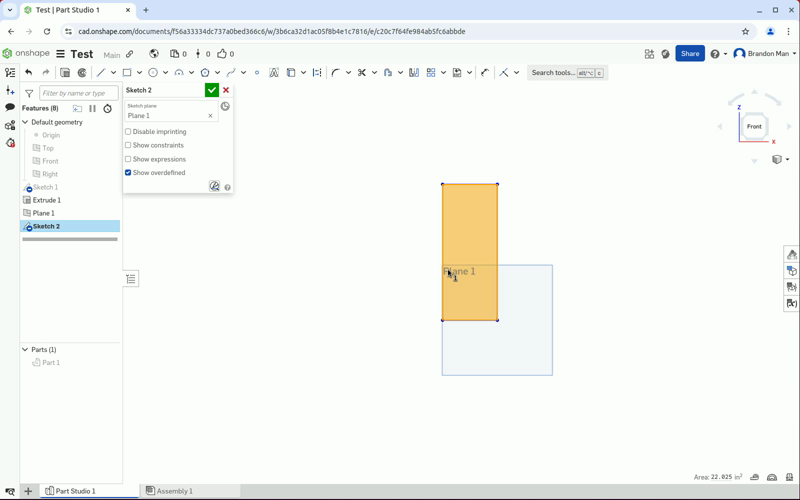
scroll(-6)
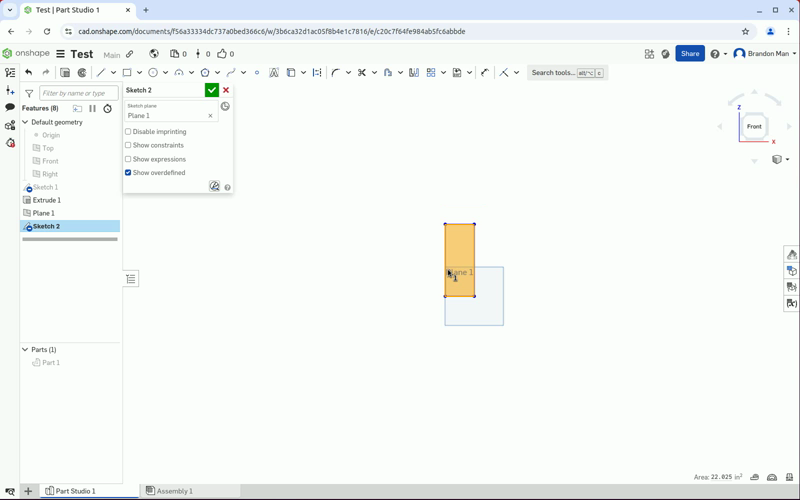
scroll(-6)
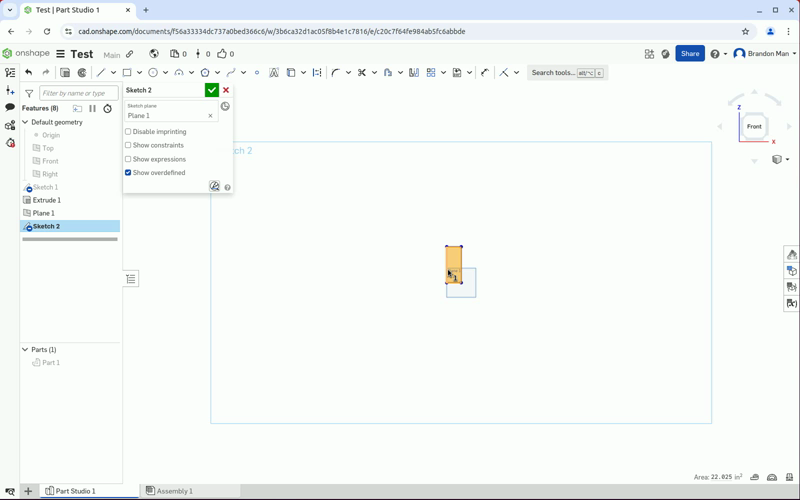
mouse_move(73, 352)
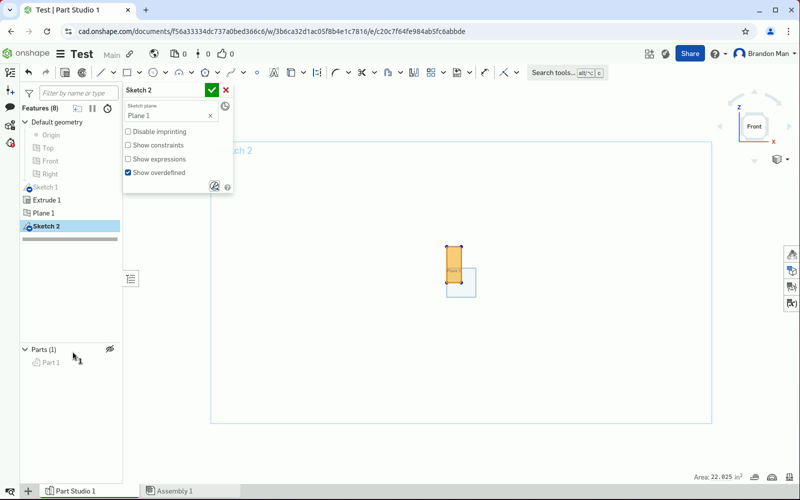
key(shift+y)
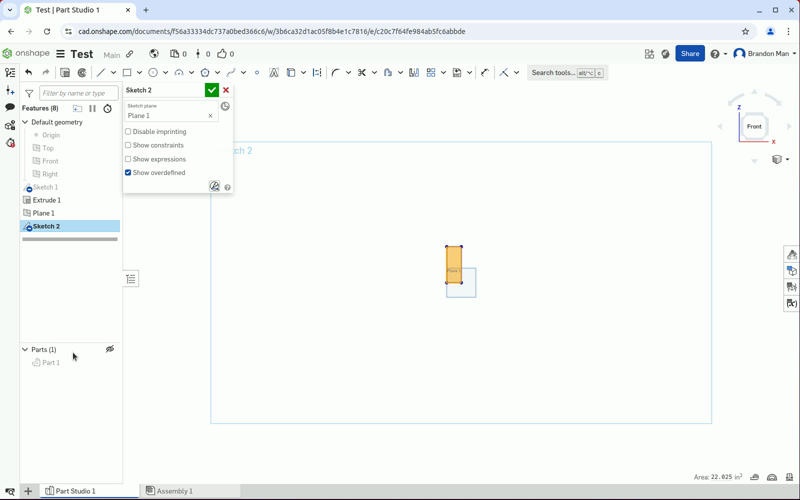
key(shift+e)
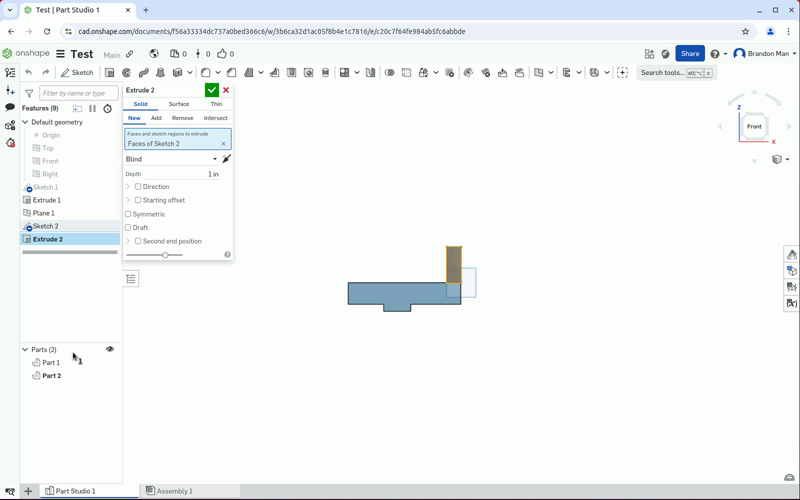
mouse_move(143, 106)
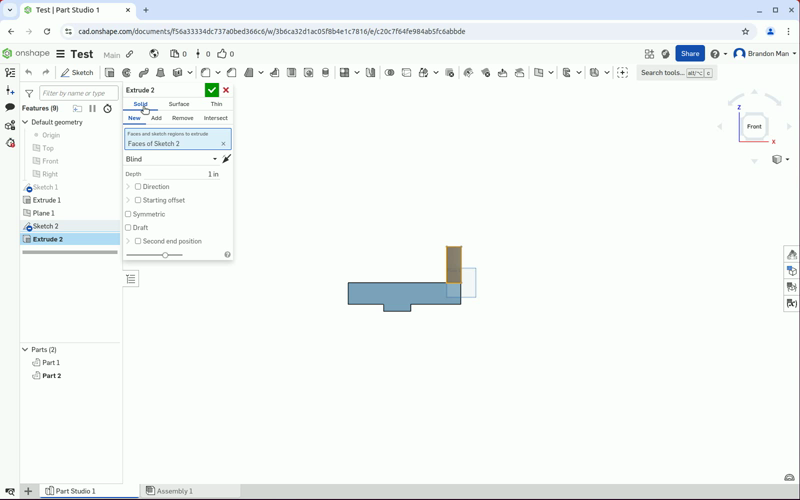
click(143, 106)
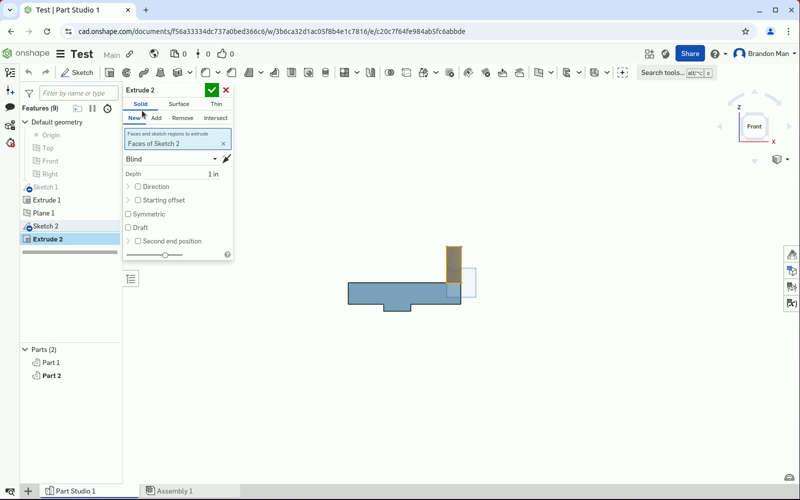
mouse_move(137, 120)
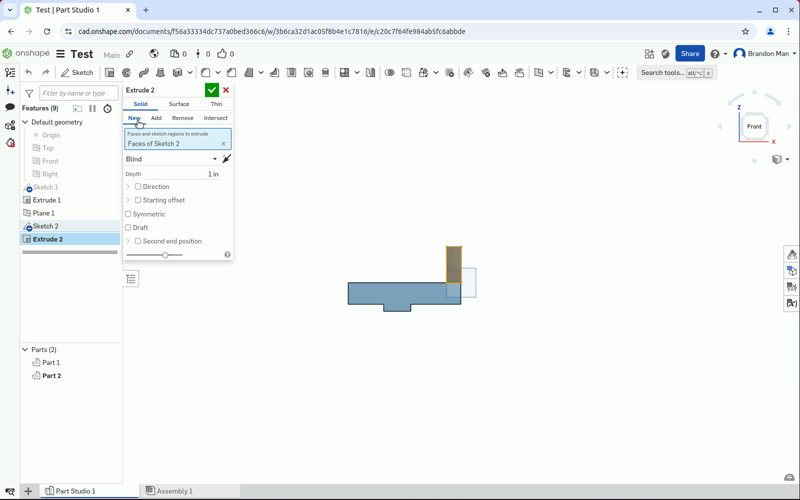
click(137, 120)
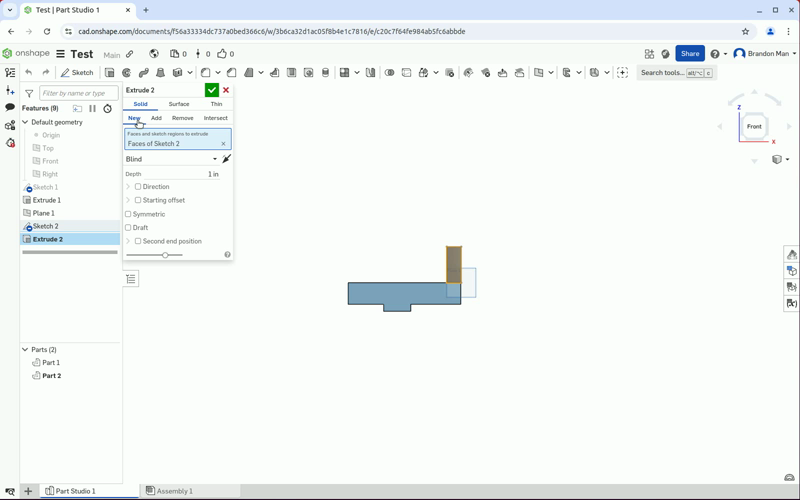
key(tab, 4)
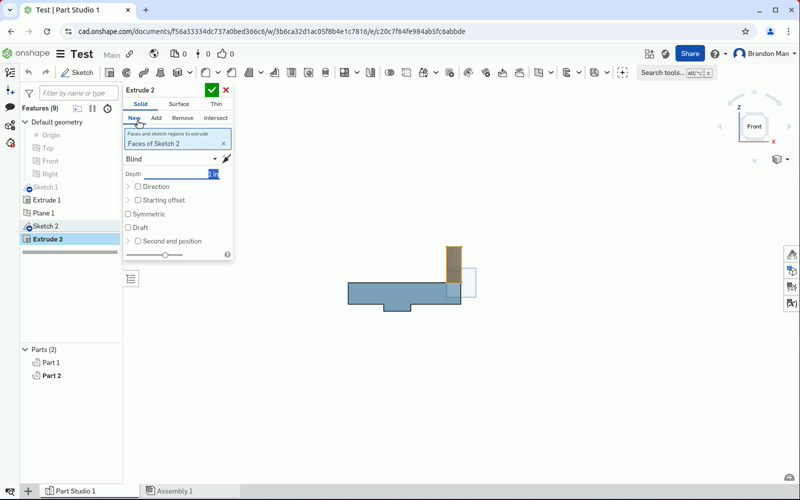
text(-23.108)
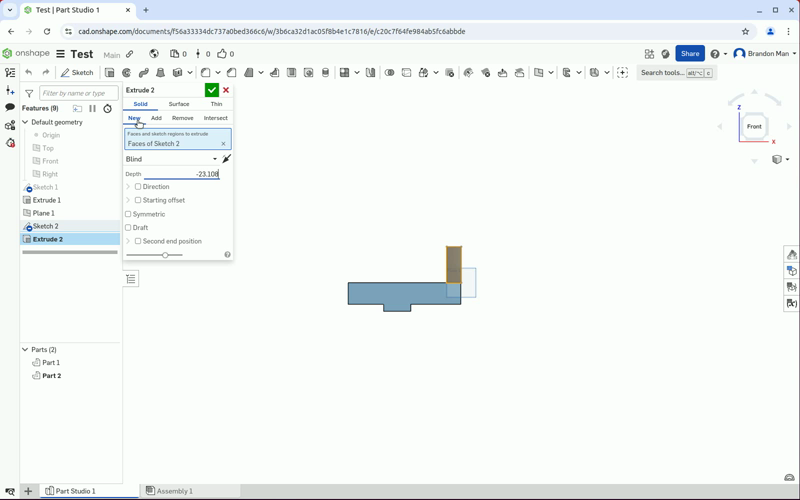
key(enter)
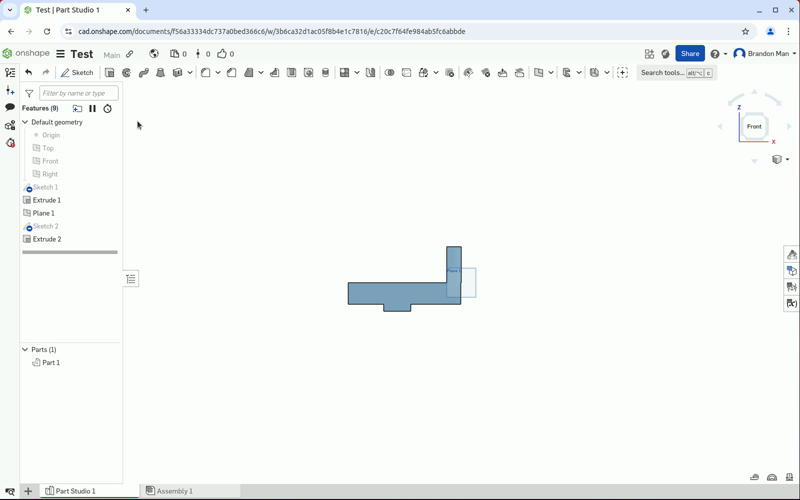
key(shift+h)
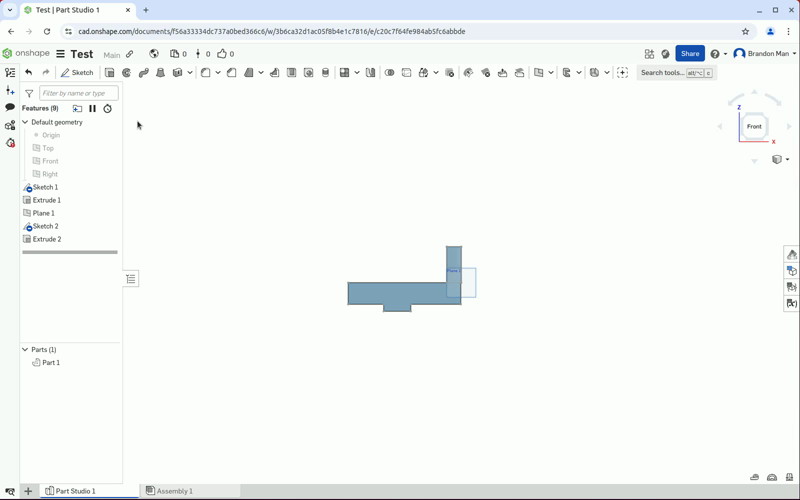
key(shift+h)
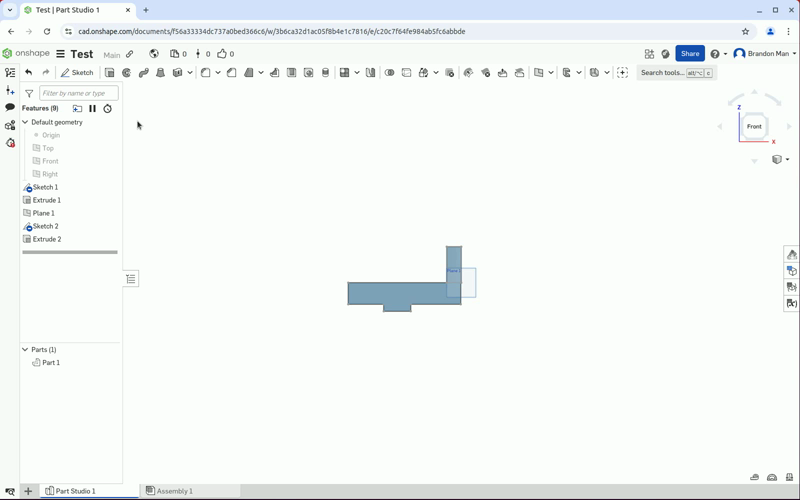
key(shift+7)
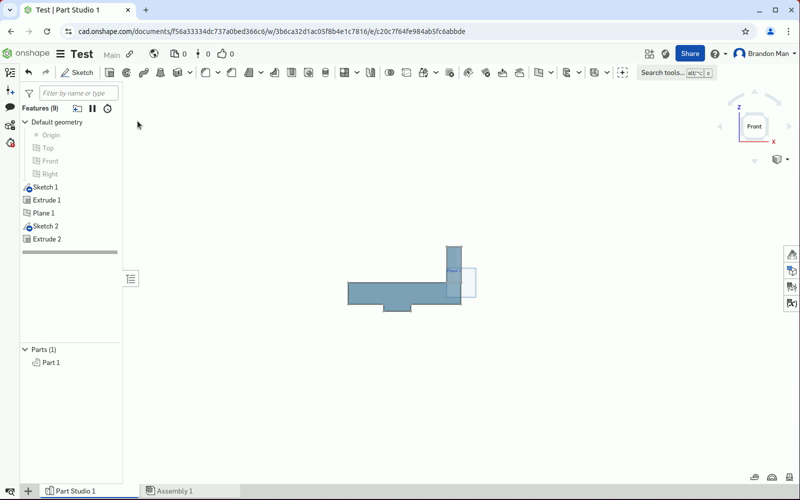
key(left, 2)
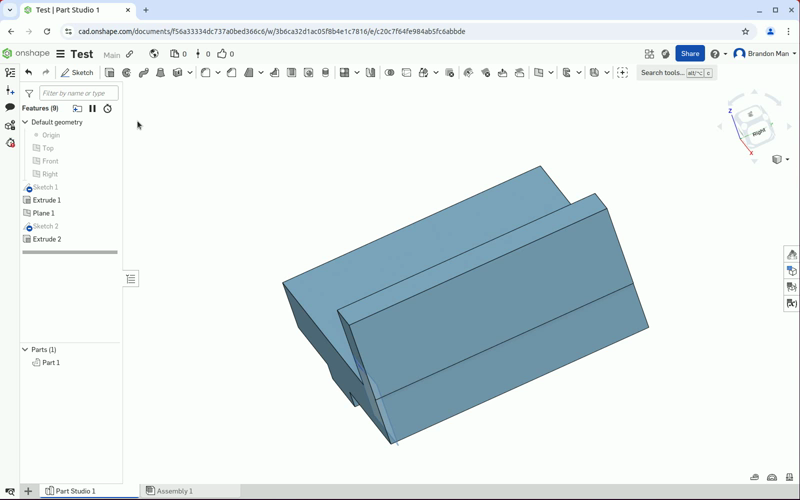
key(down, 2)
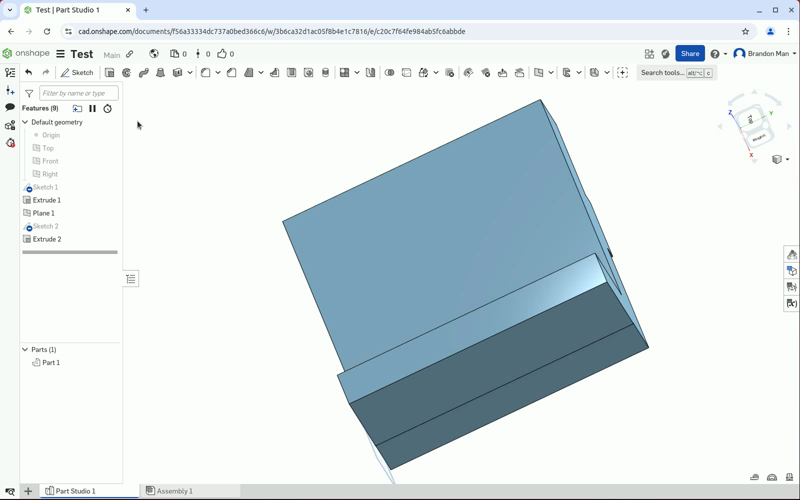
key(up, 2)
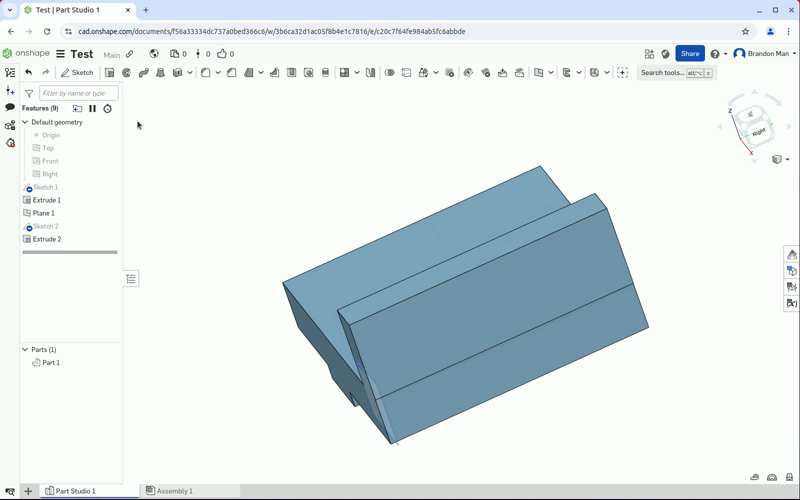
key(right, 2)
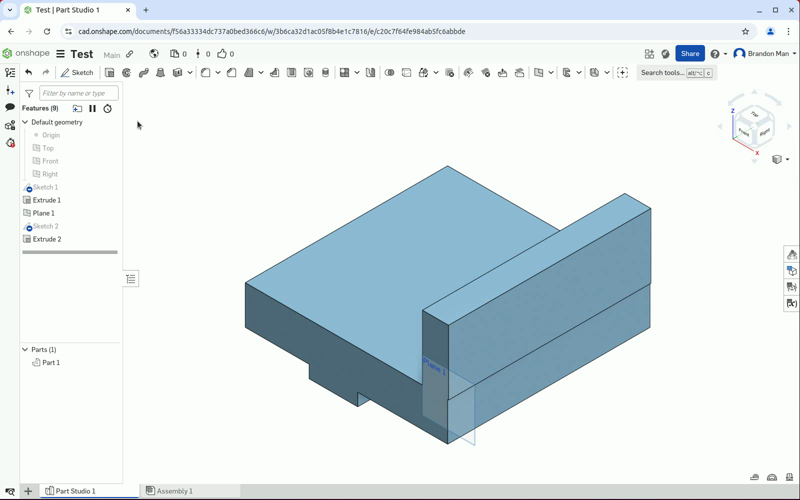
mouse_move(73, 189)
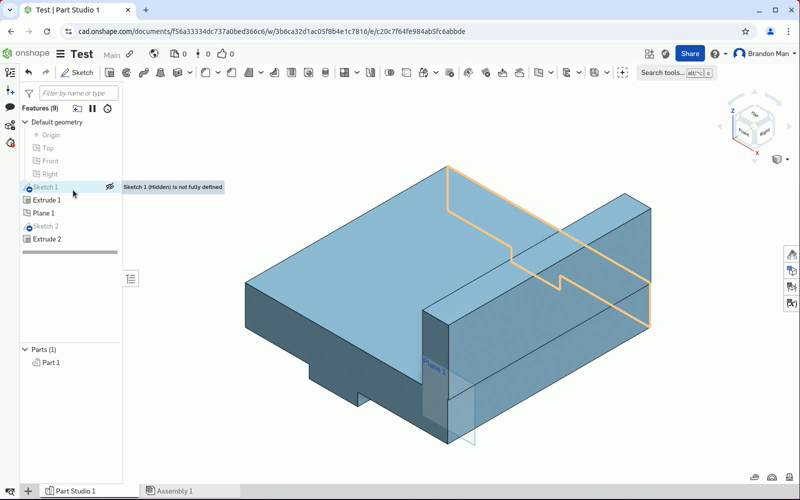
click(73, 189)